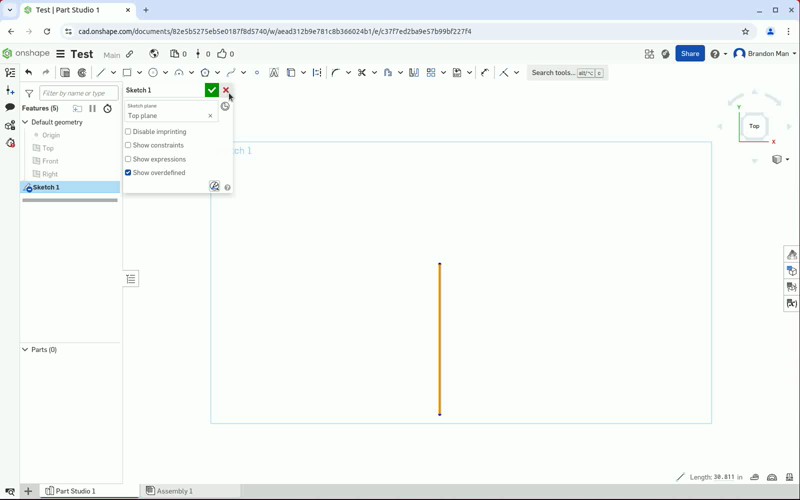
key(shift+h)
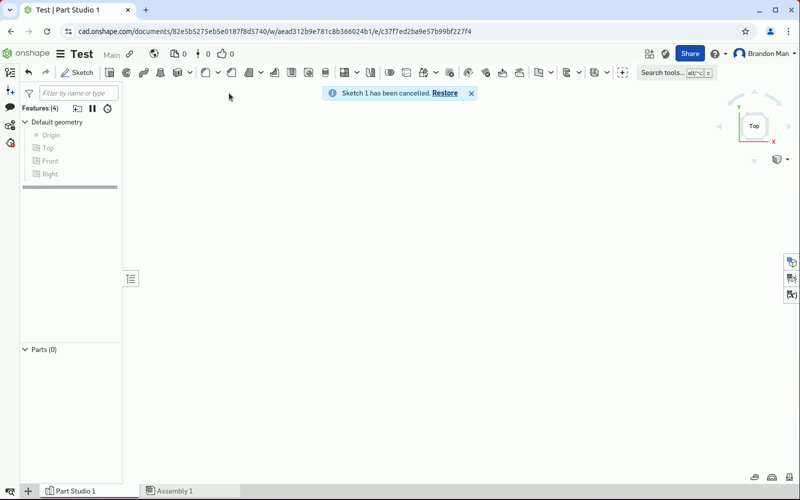
mouse_move(73, 352)
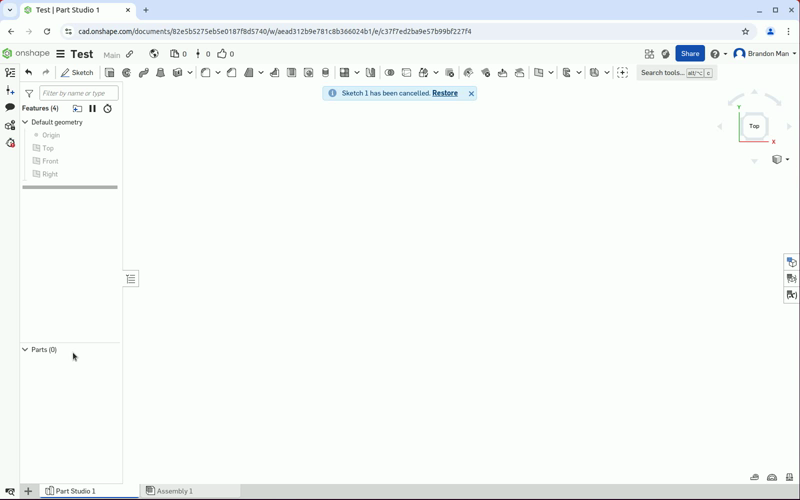
key(y)
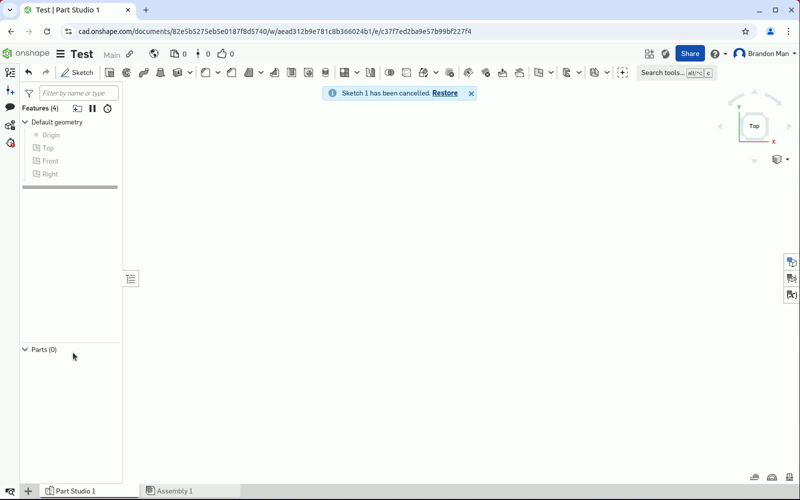
key(shift+p)
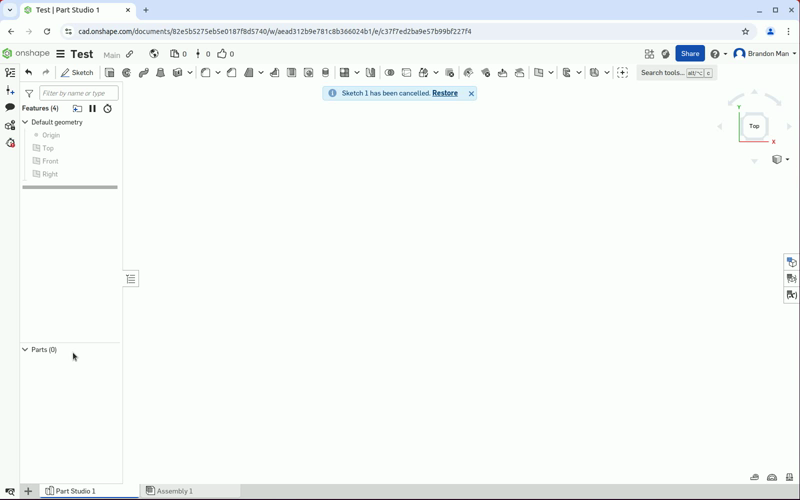
key(space)
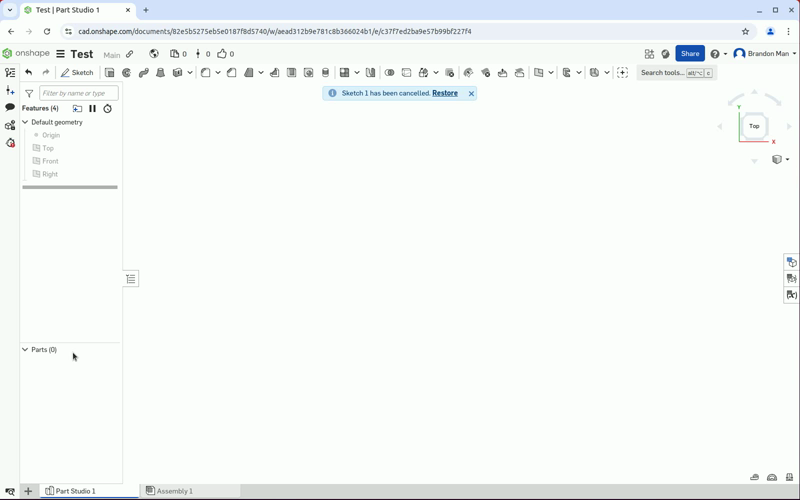
key_down(shift)
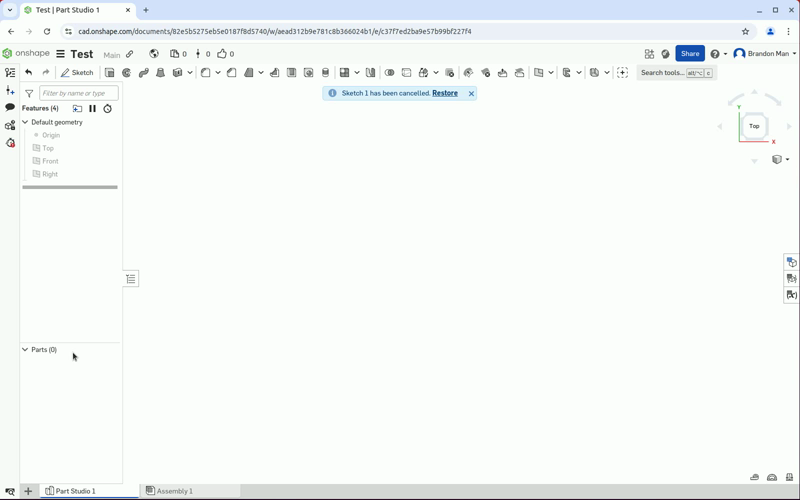
key(up)
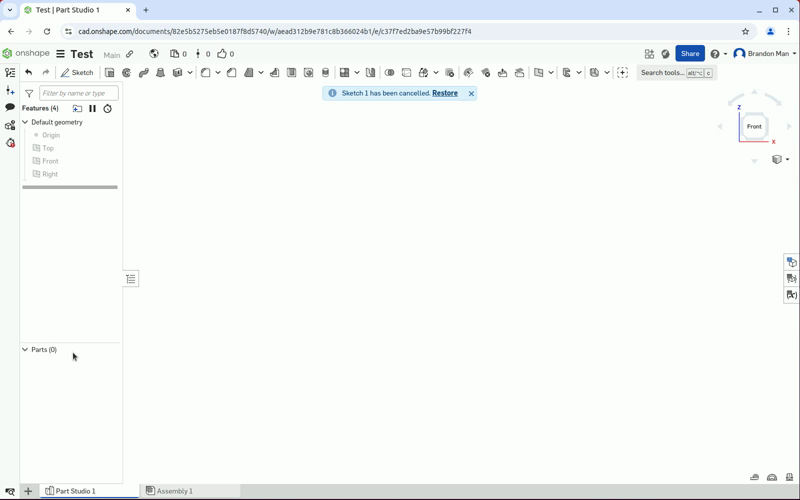
key_up(shift)
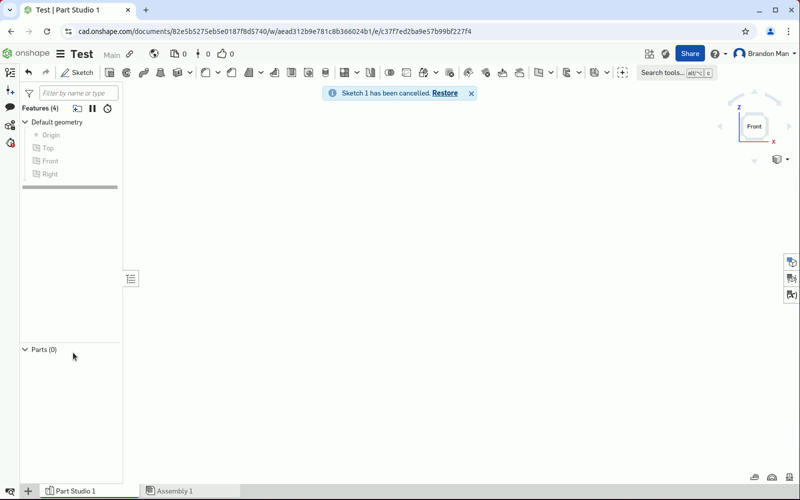
mouse_move(73, 352)
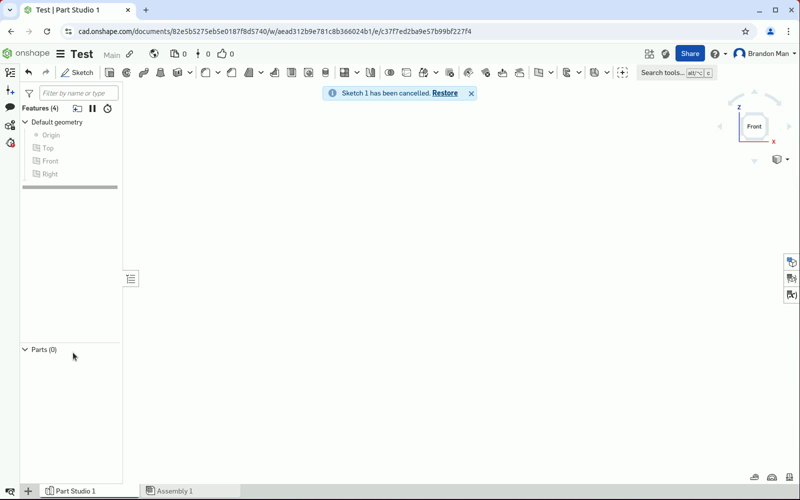
key(shift+y)
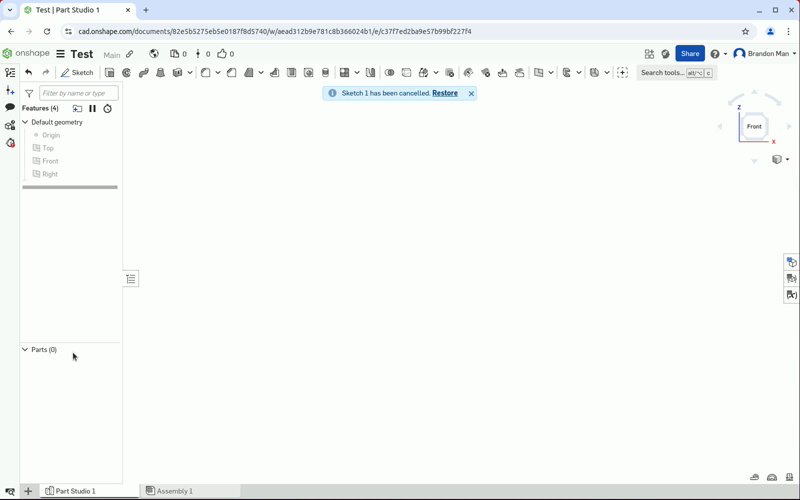
key(shift+s)
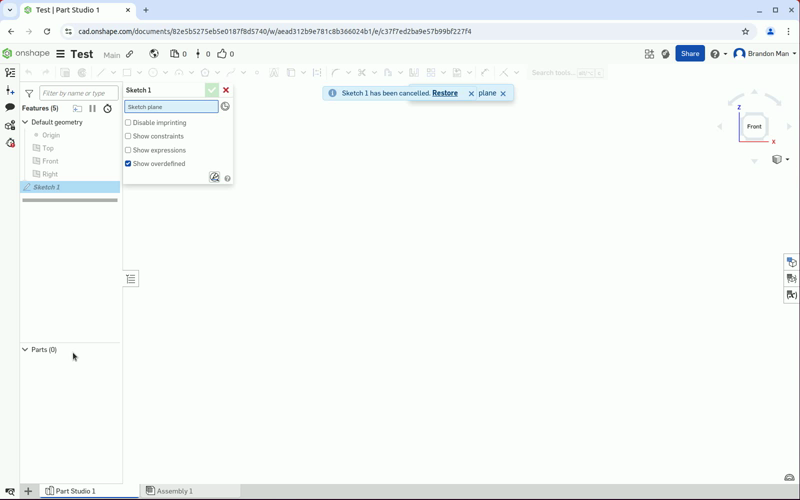
mouse_move(73, 163)
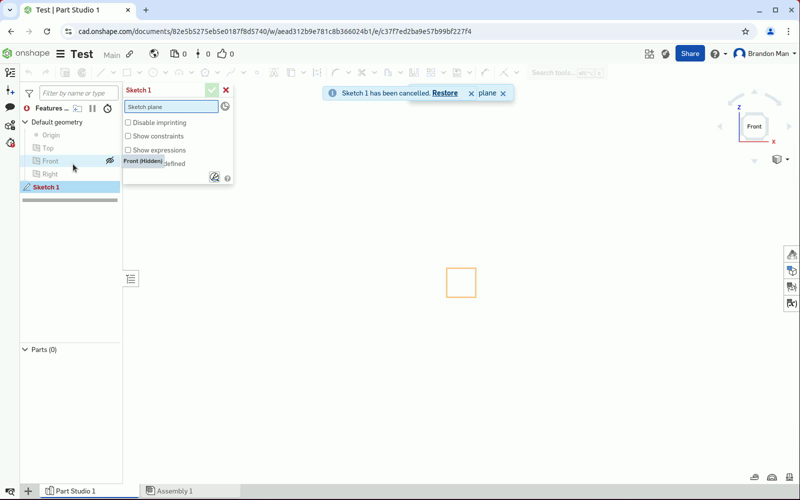
click(73, 163)
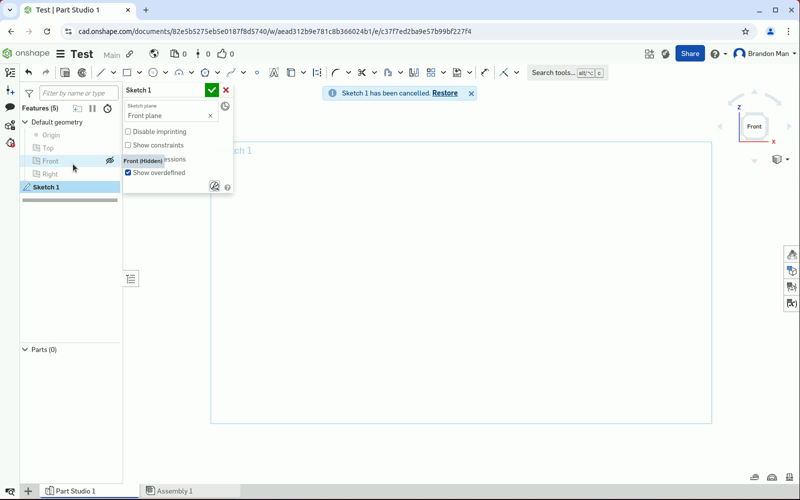
mouse_move(73, 352)
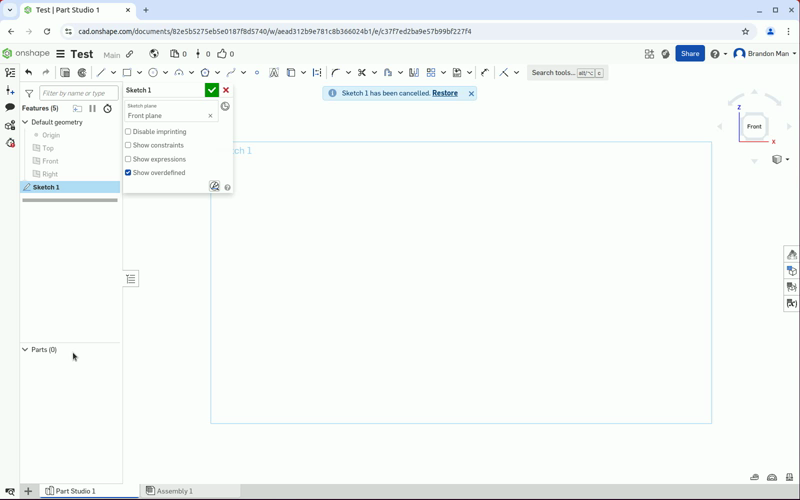
key(y)
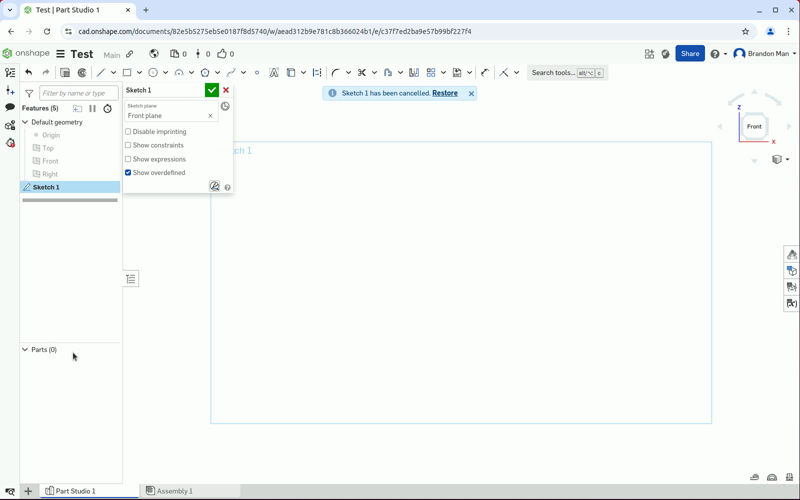
key(c)
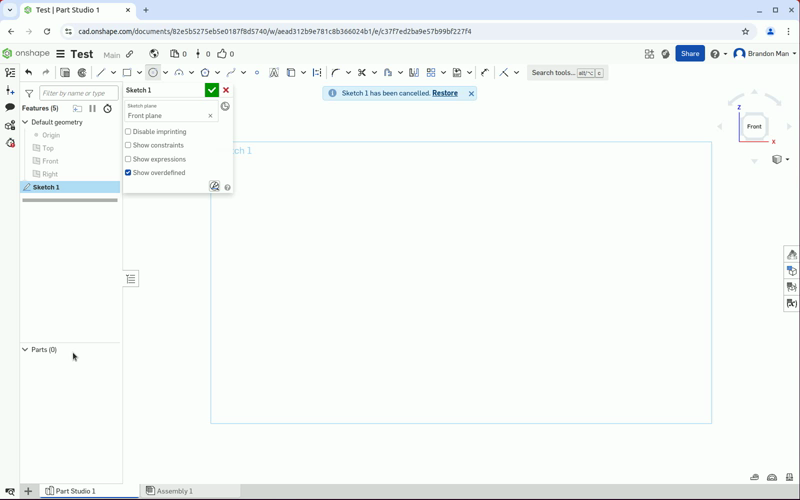
key_down(shift)
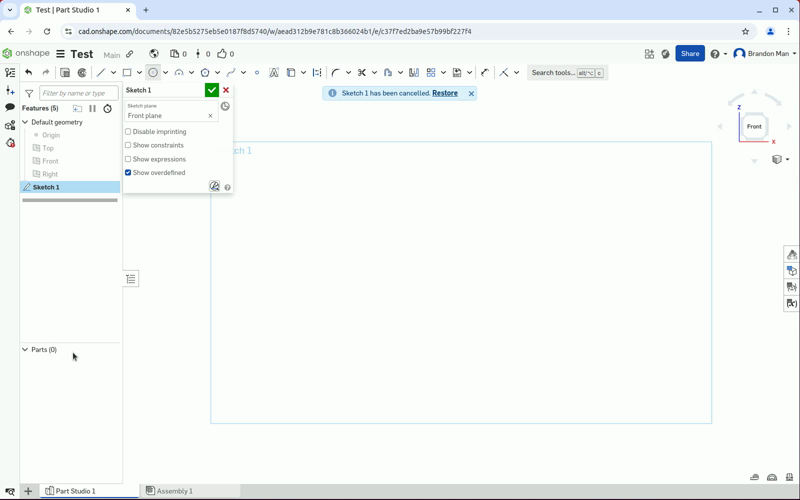
mouse_move(411, 228)
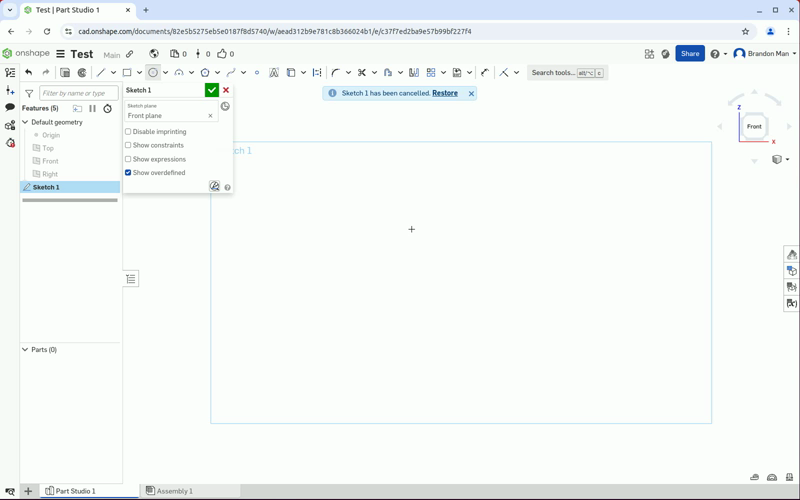
click(411, 228)
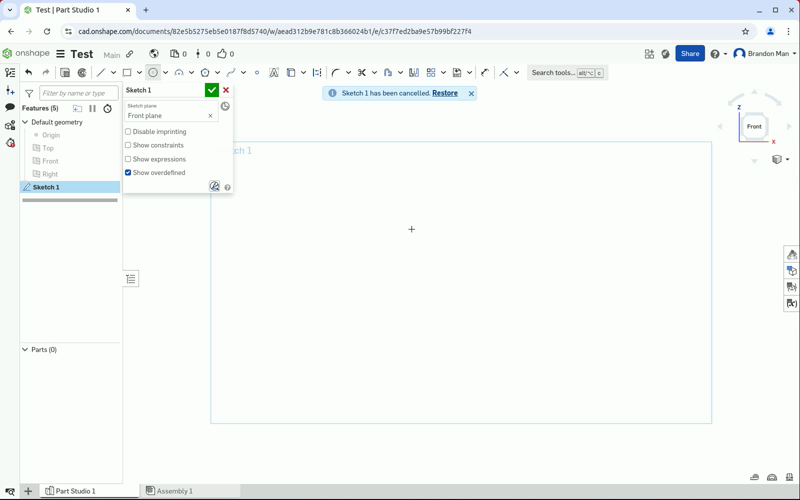
key_up(shift)
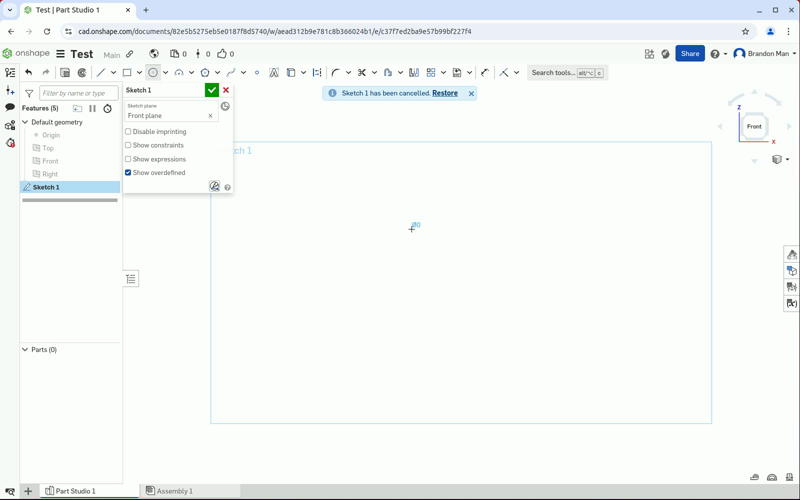
mouse_move(471, 228)
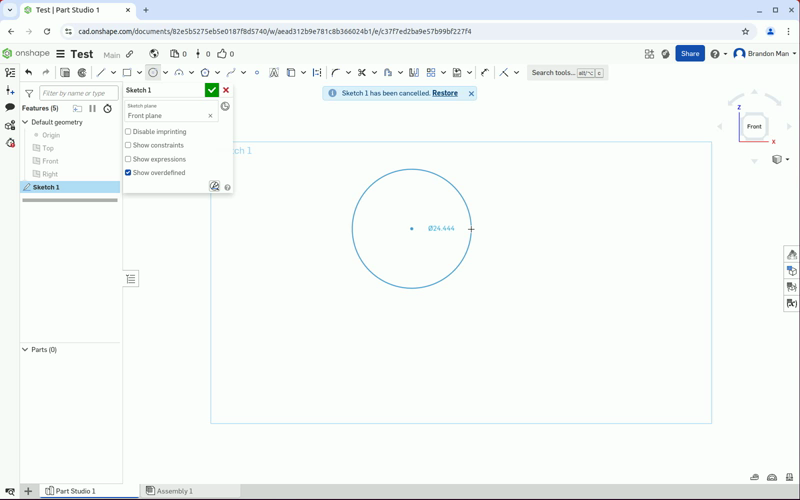
click(471, 228)
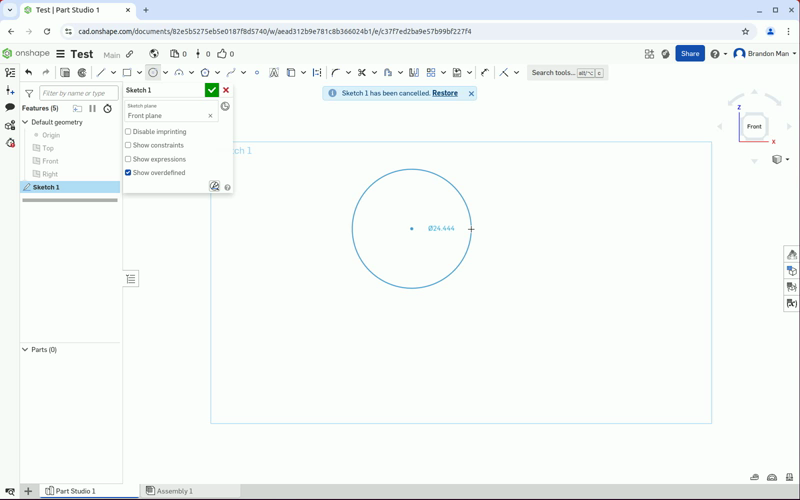
key(esc)
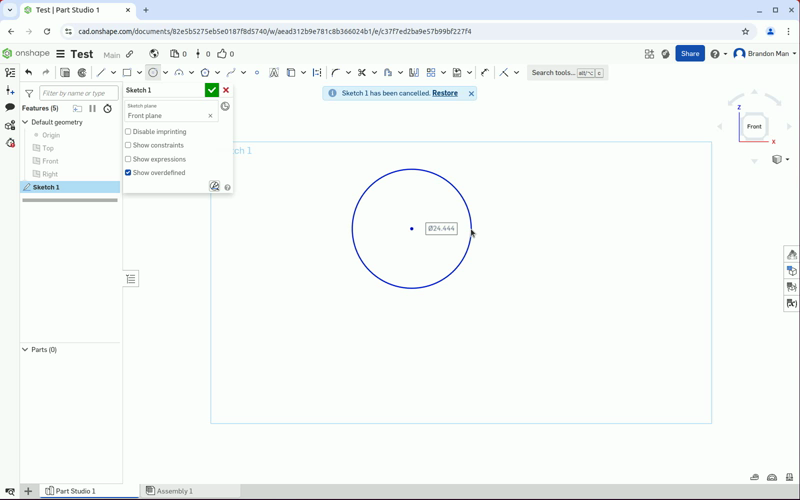
mouse_move(430, 223)
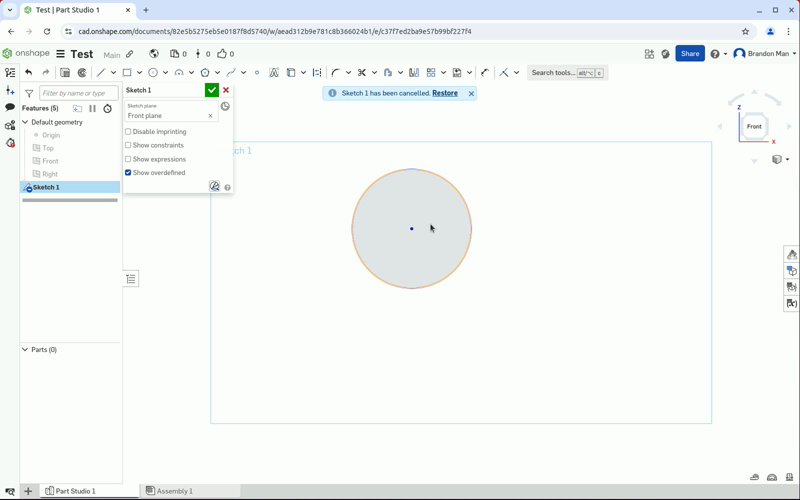
click(430, 223)
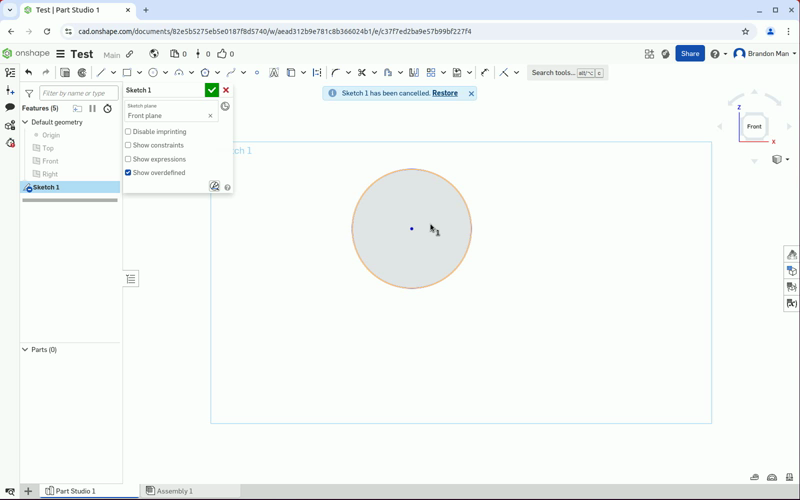
mouse_move(73, 352)
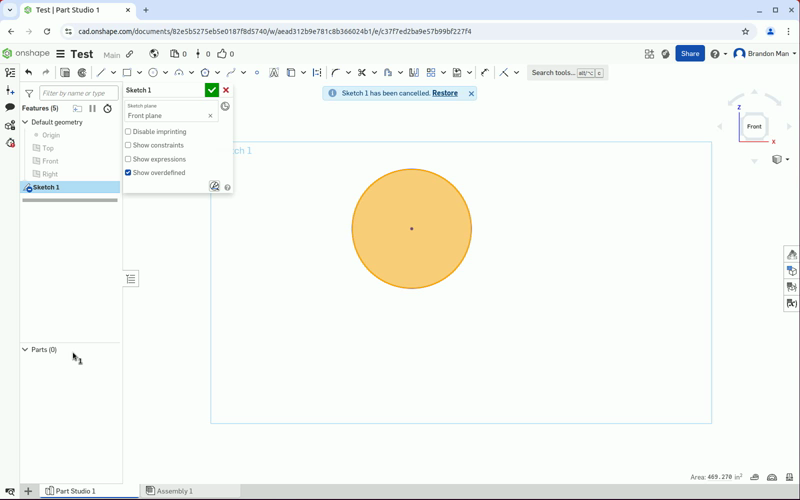
key(shift+y)
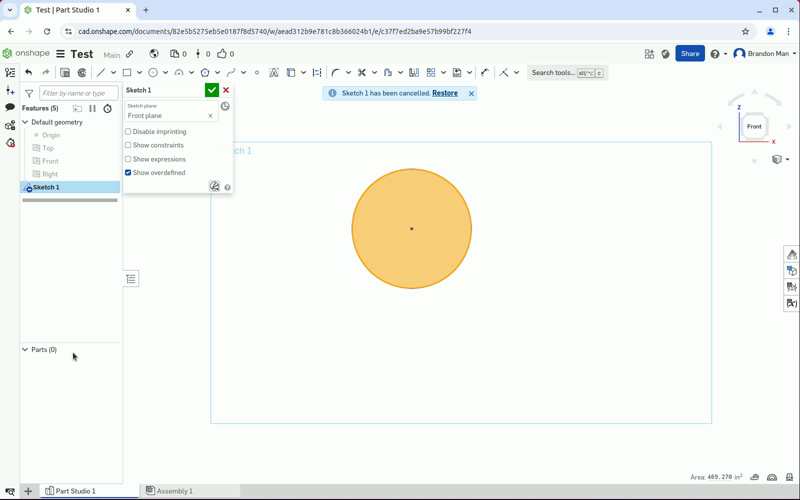
key(shift+e)
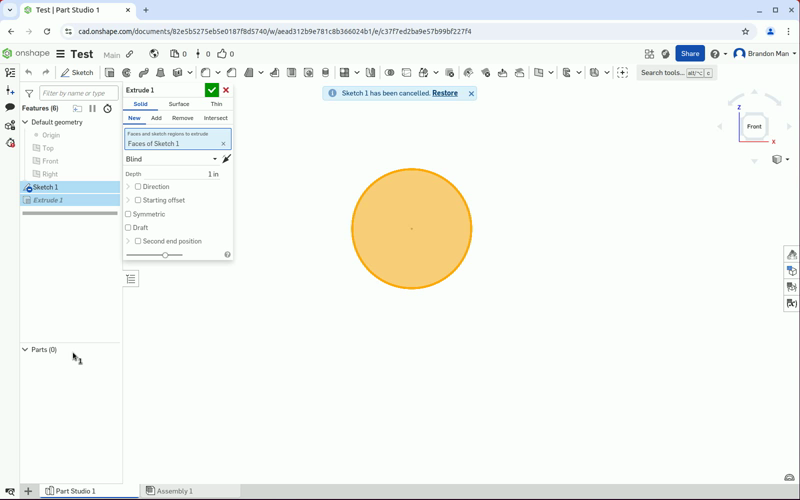
mouse_move(143, 106)
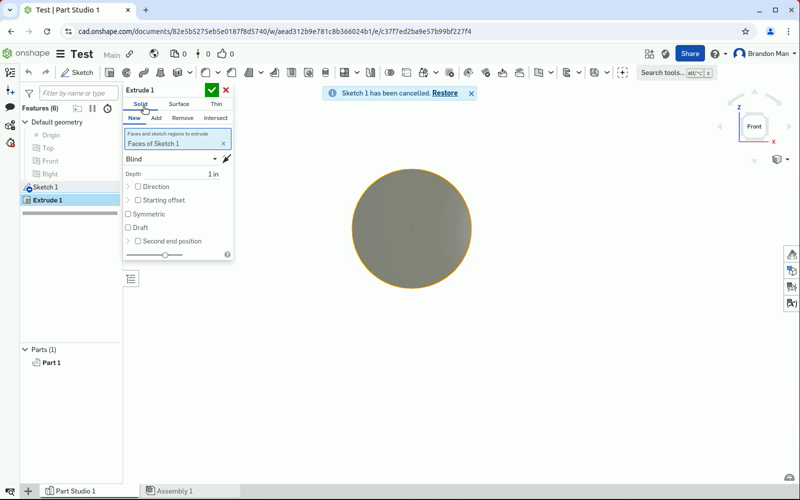
click(143, 106)
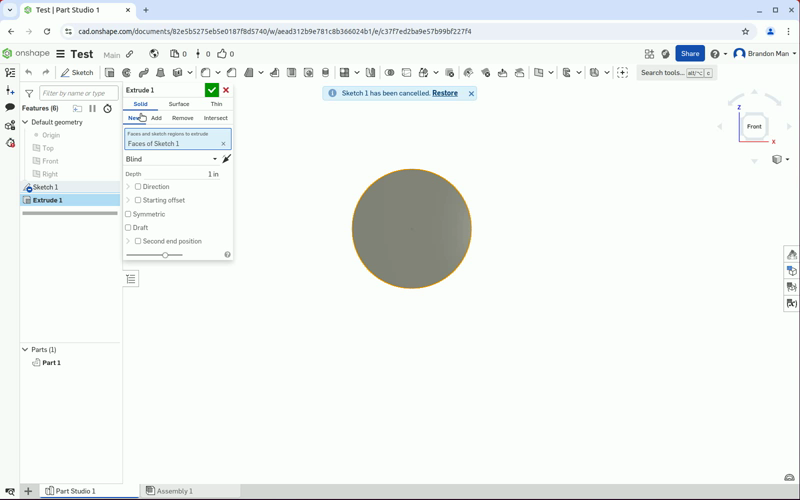
mouse_move(137, 120)
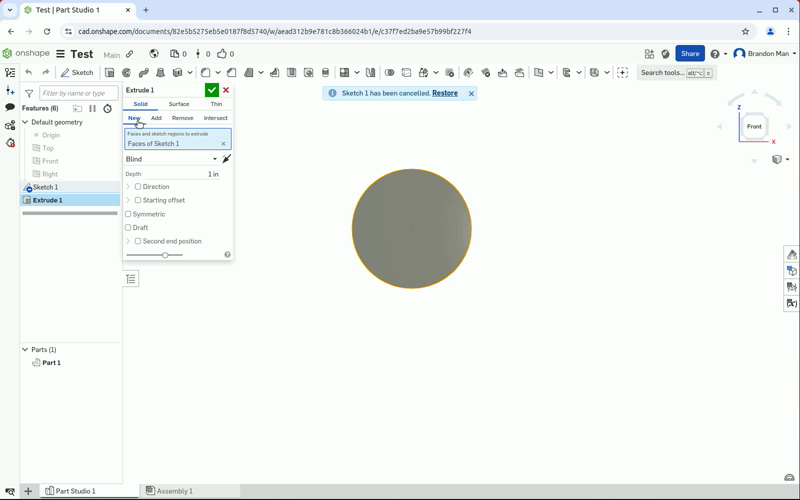
click(137, 120)
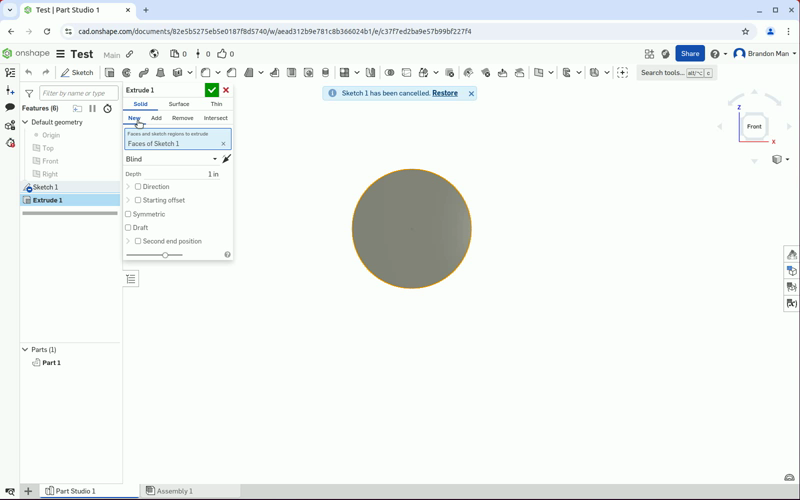
key(tab, 4)
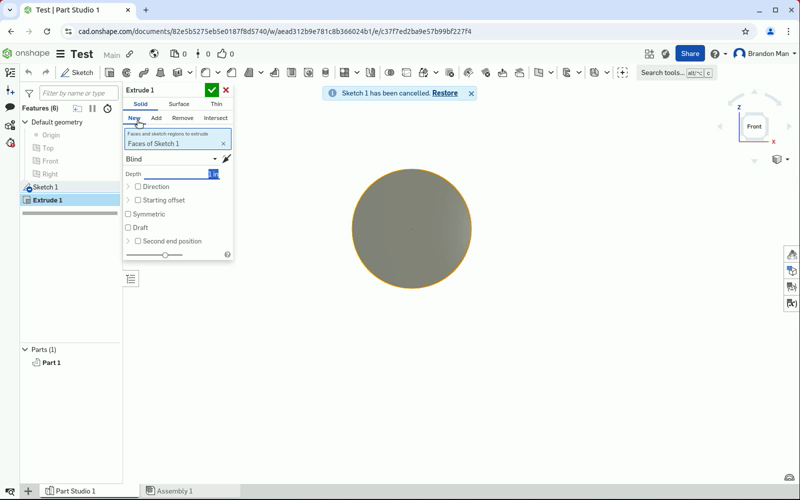
text(3.611)
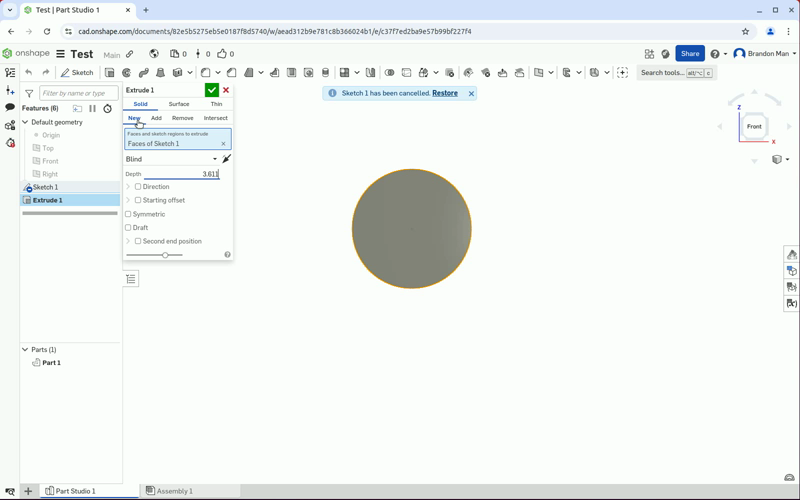
key(enter)
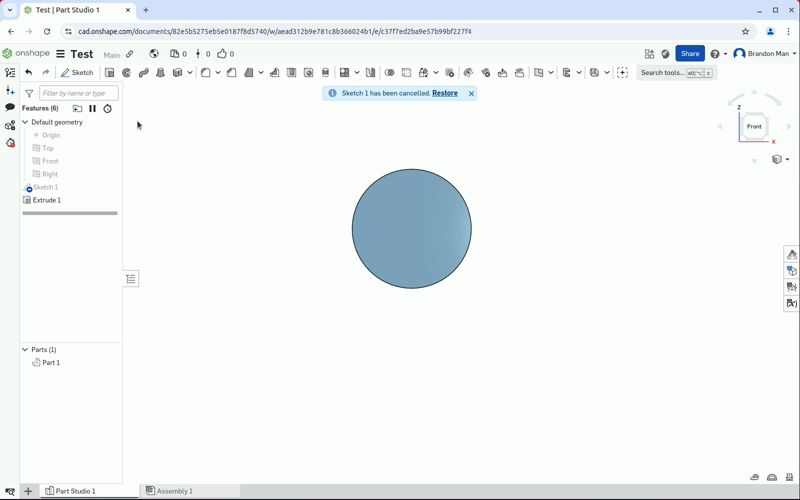
key(shift+h)
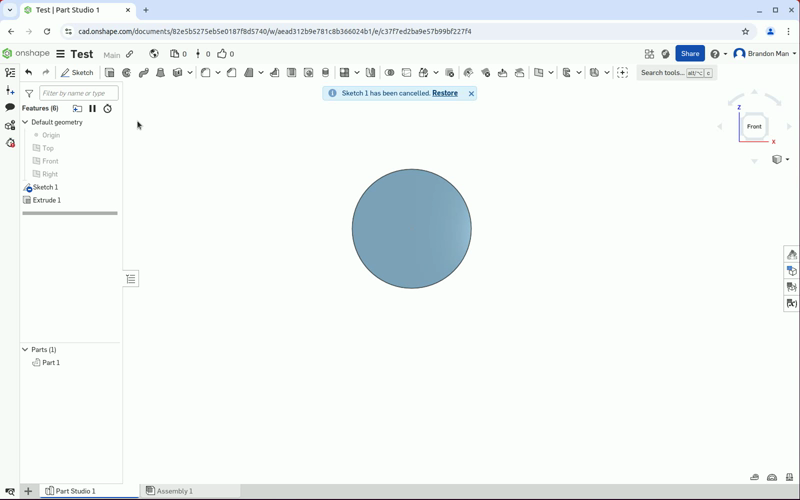
key(shift+h)
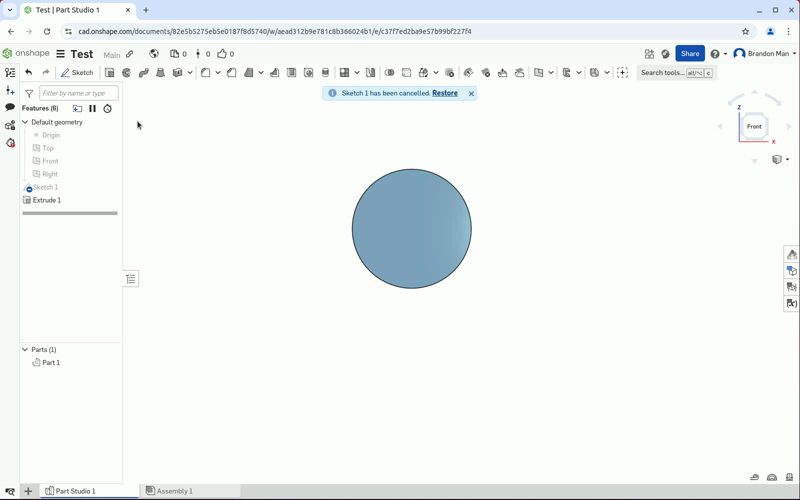
mouse_move(73, 189)
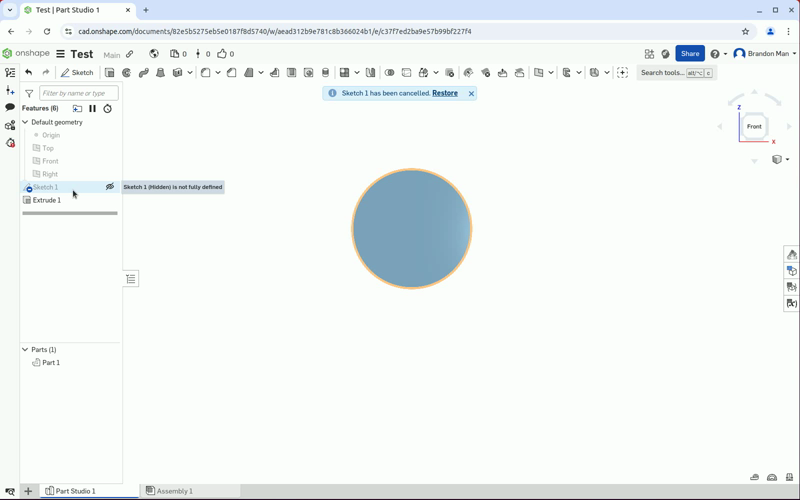
click(73, 189)
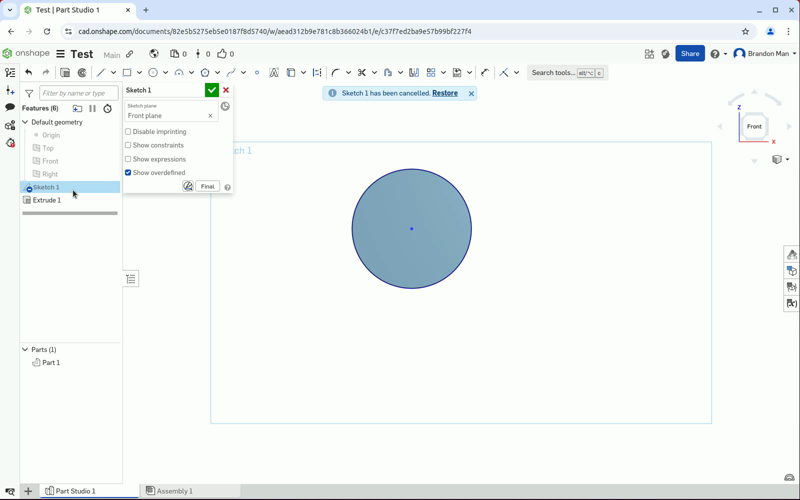
mouse_move(229, 92)
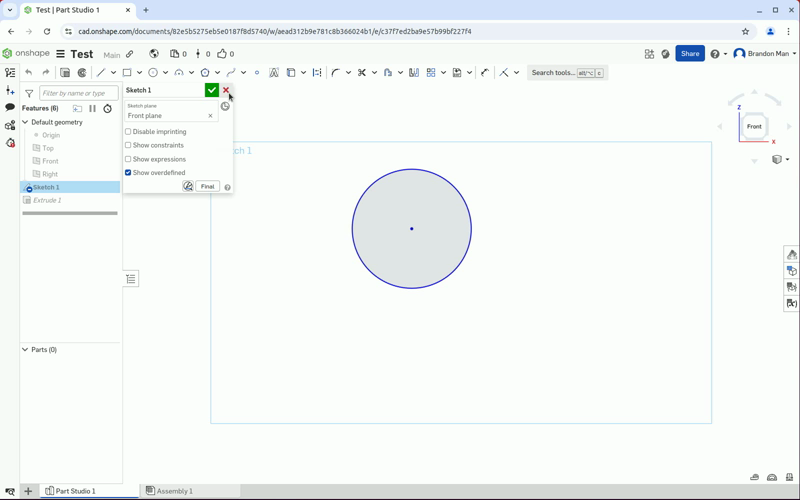
click(229, 92)
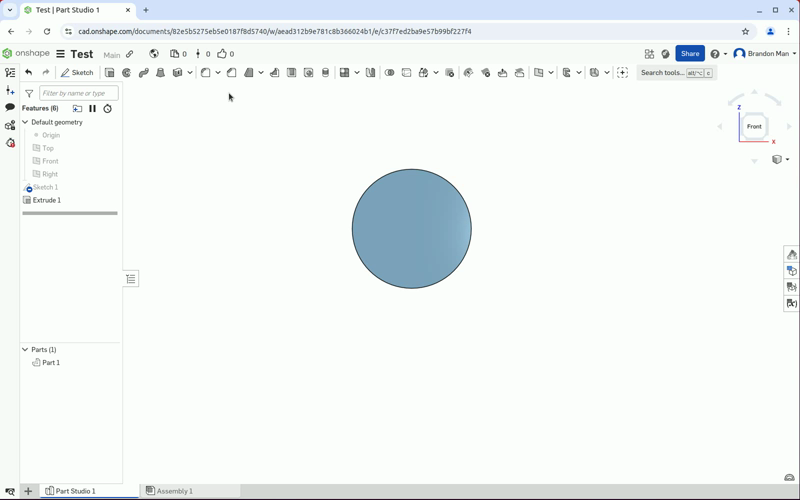
mouse_move(541, 75)
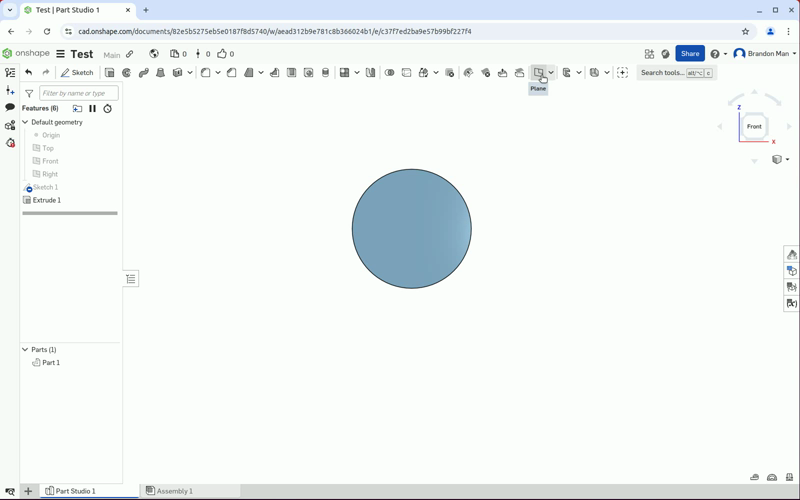
click(541, 75)
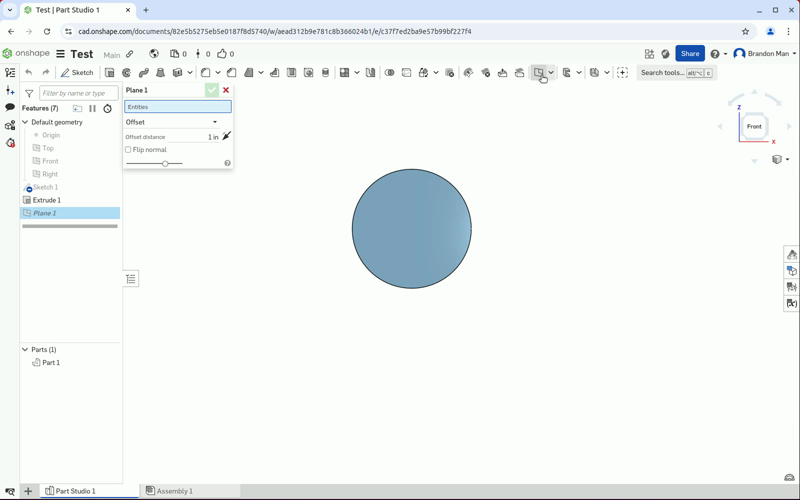
mouse_move(73, 163)
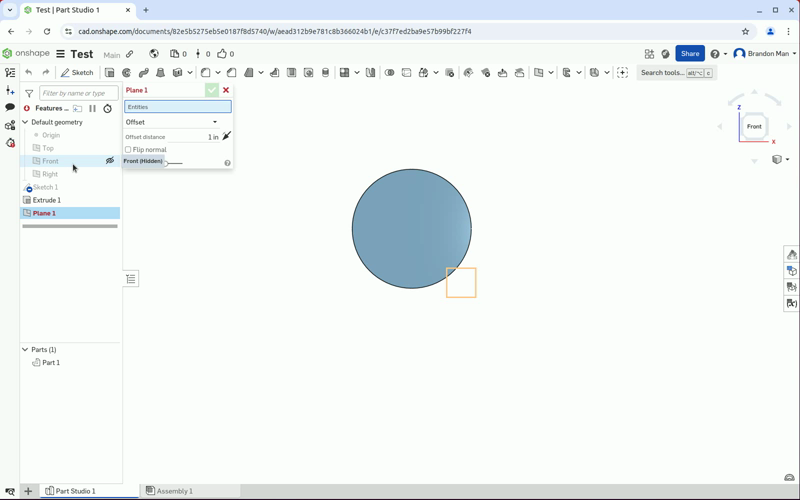
click(73, 163)
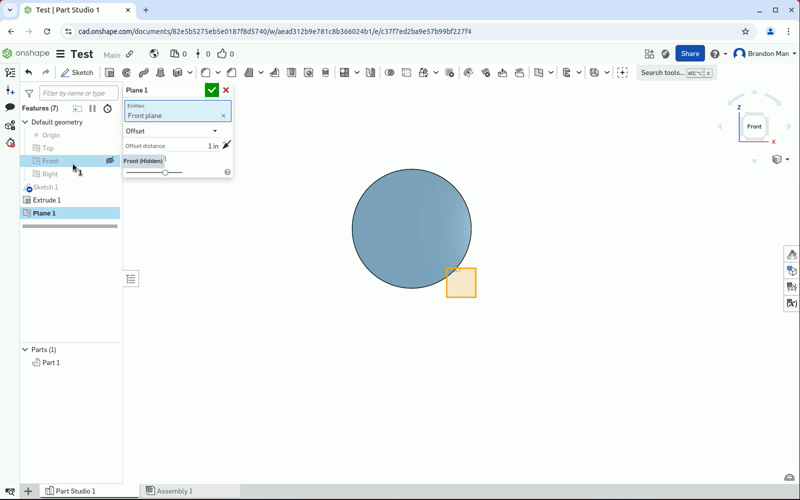
key(tab, 2)
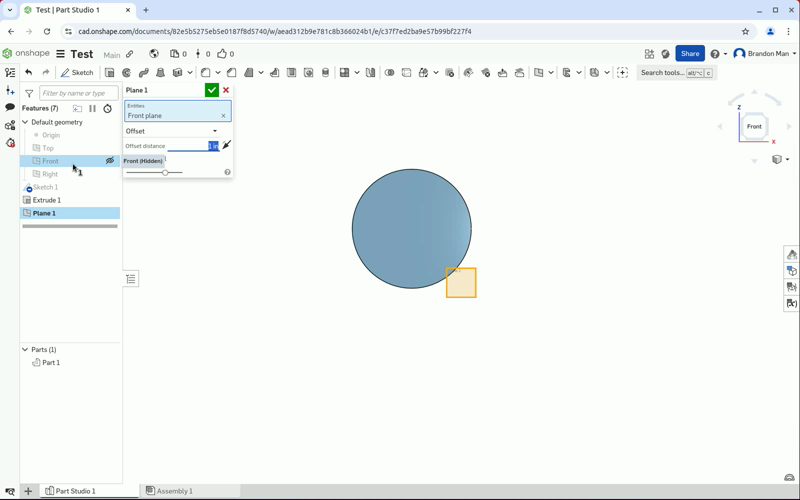
text(3.605)
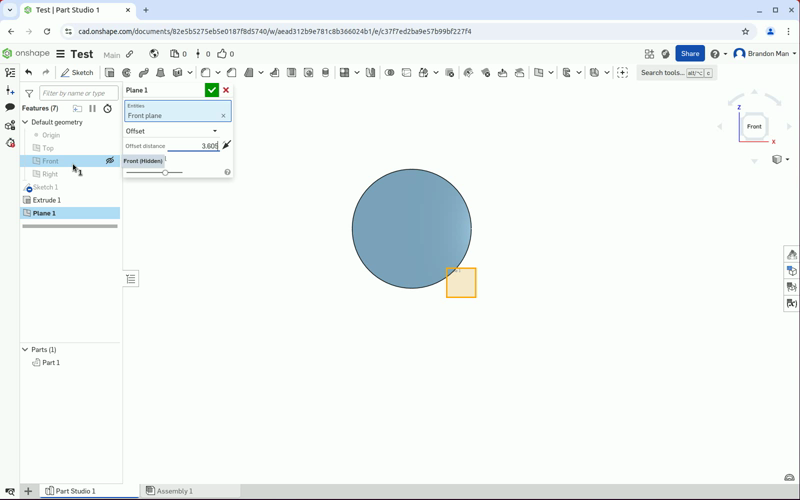
key(enter, 2)
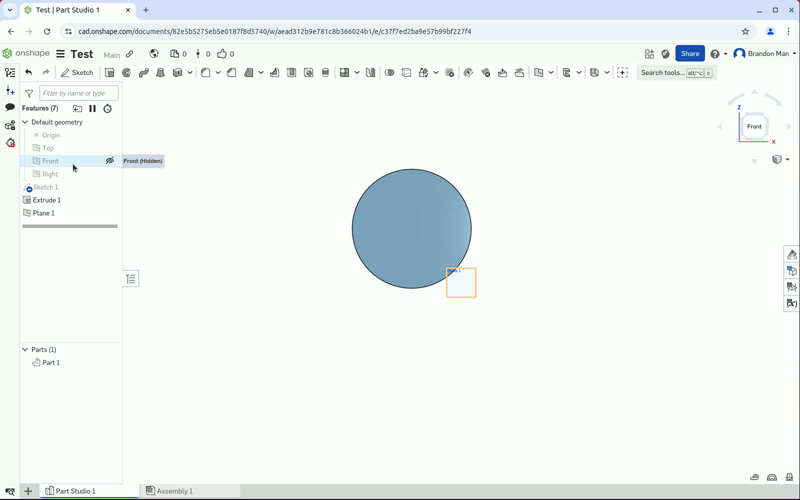
key(shift+s)
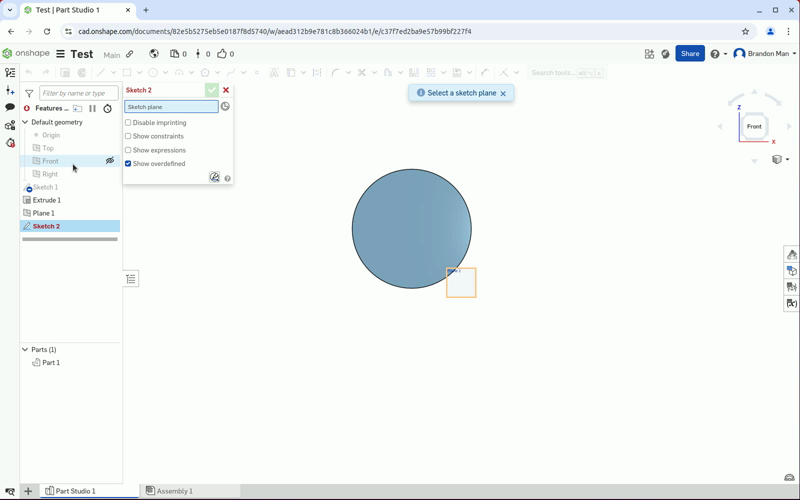
mouse_move(73, 215)
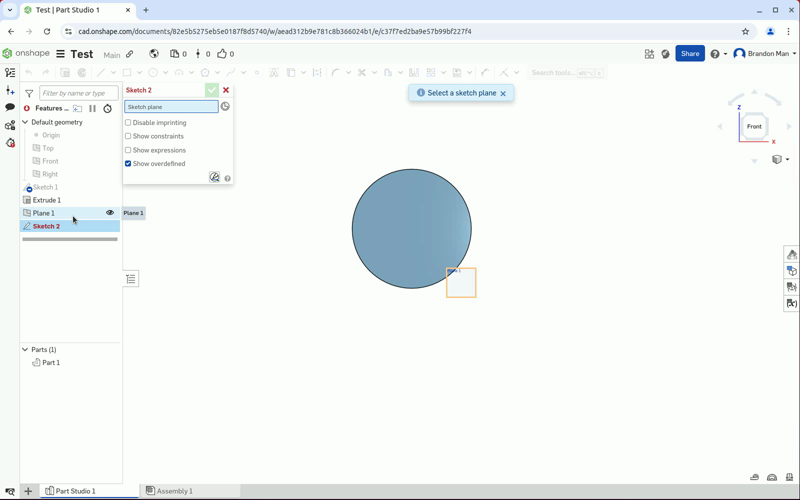
click(73, 215)
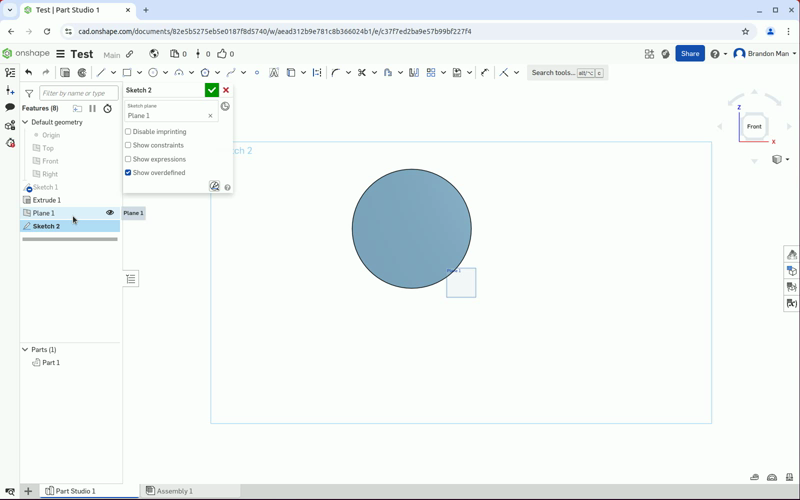
mouse_move(73, 352)
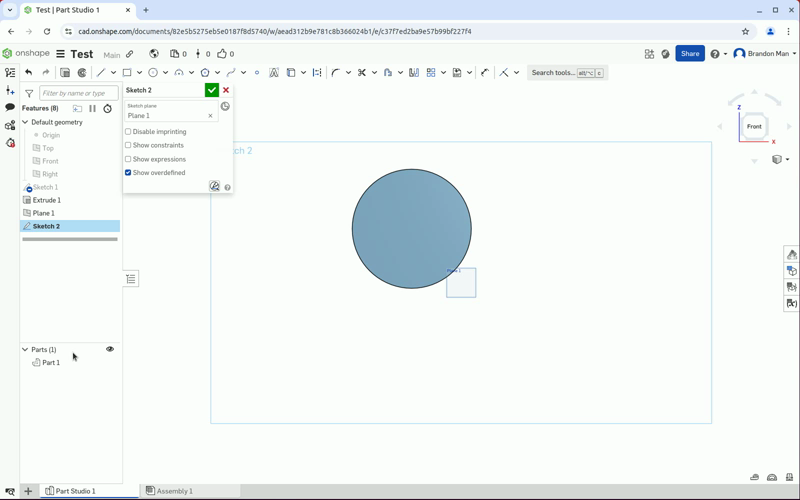
key(y)
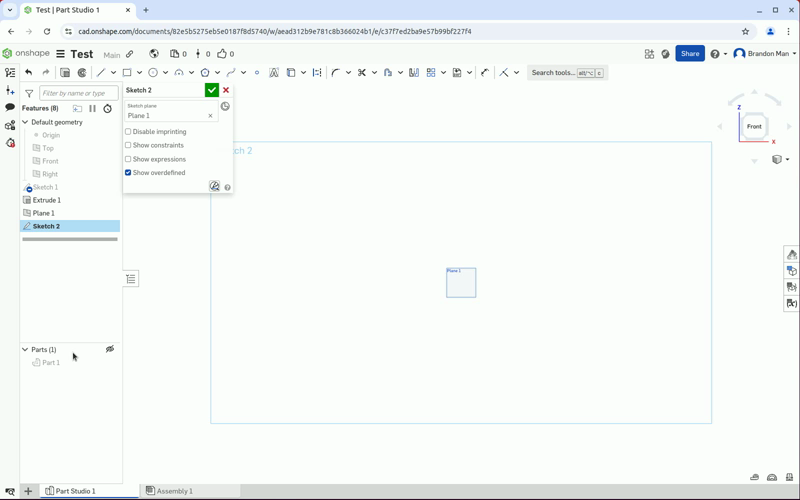
key(c)
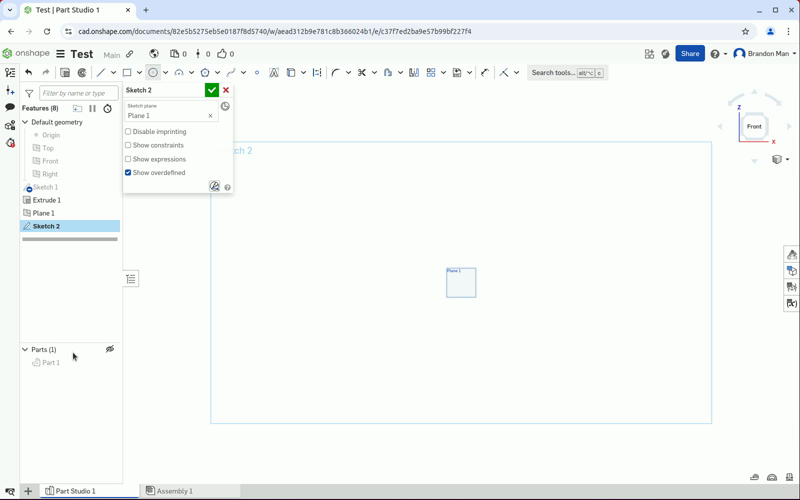
key_down(shift)
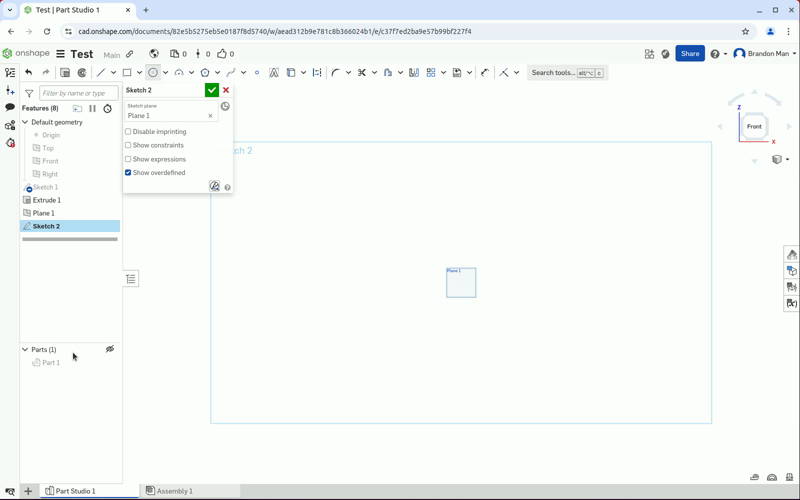
mouse_move(411, 228)
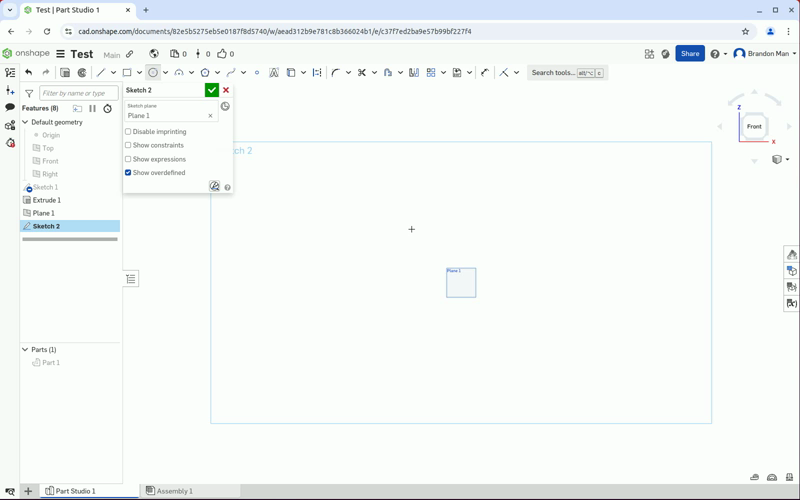
click(411, 228)
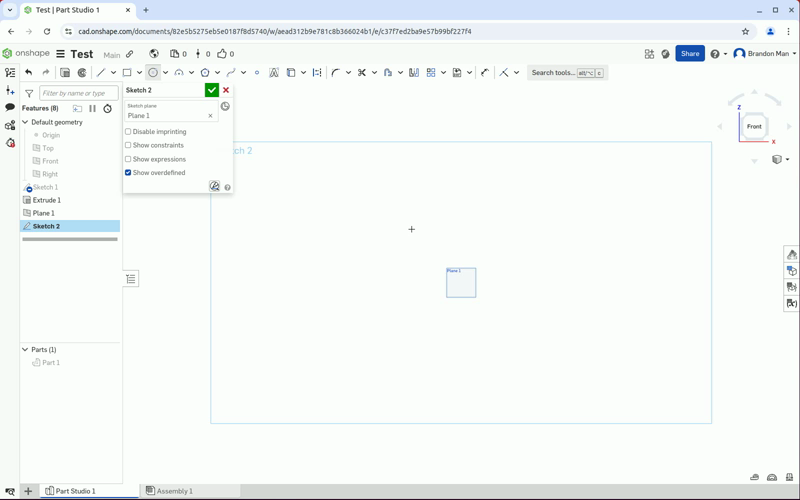
key_up(shift)
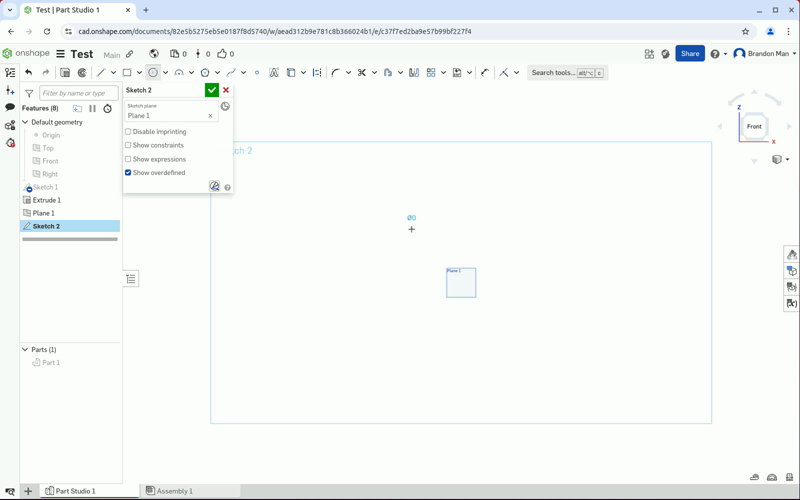
mouse_move(426, 228)
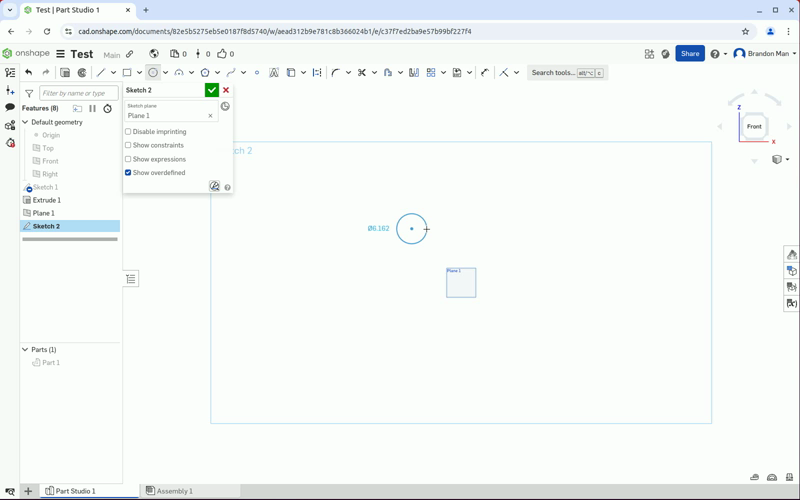
click(426, 228)
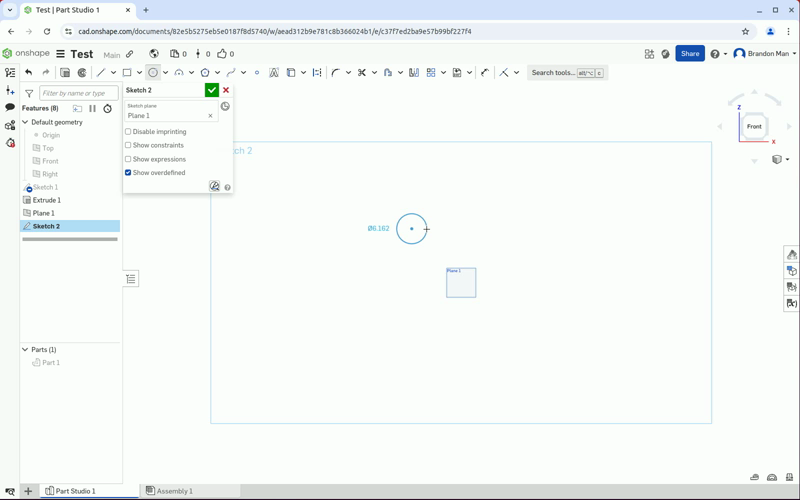
key(esc)
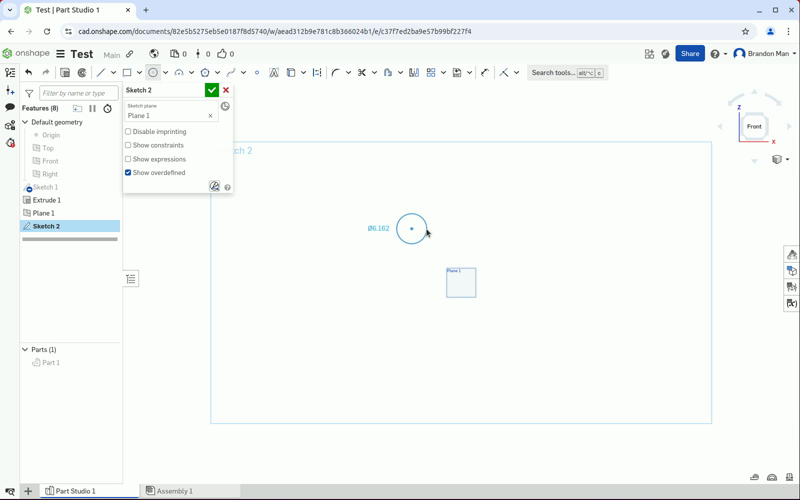
mouse_move(418, 228)
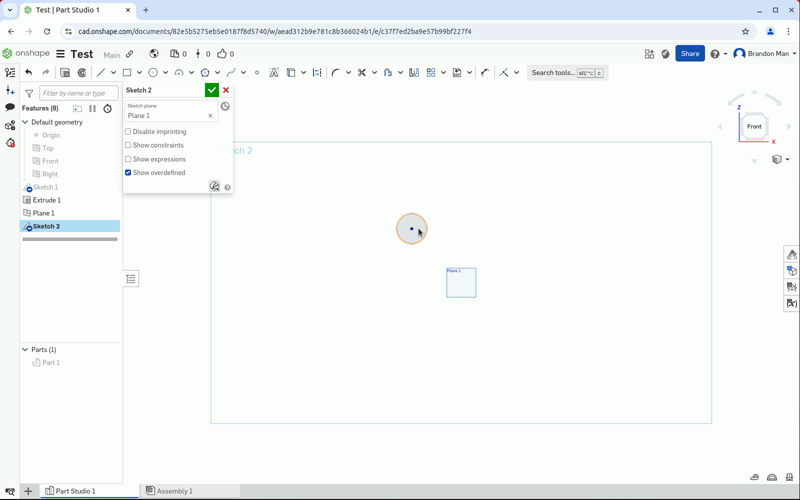
scroll(6)
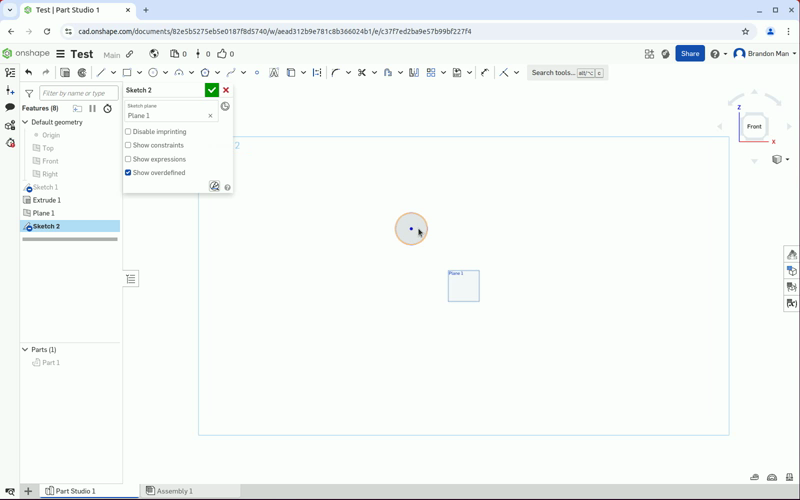
scroll(6)
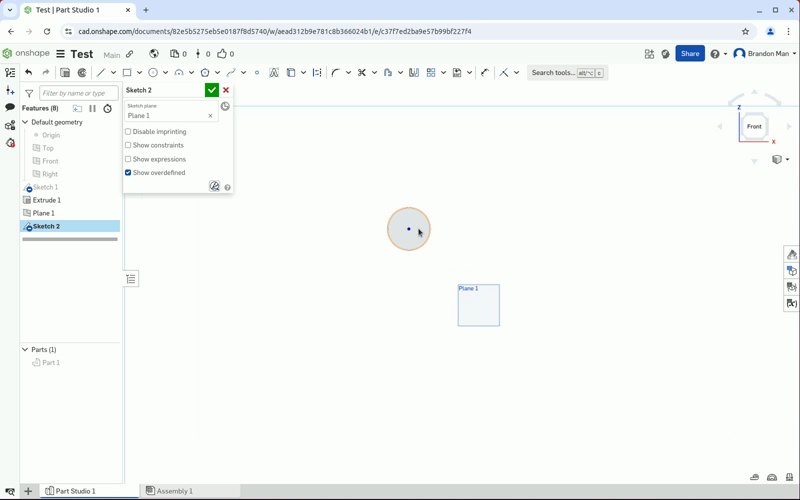
scroll(6)
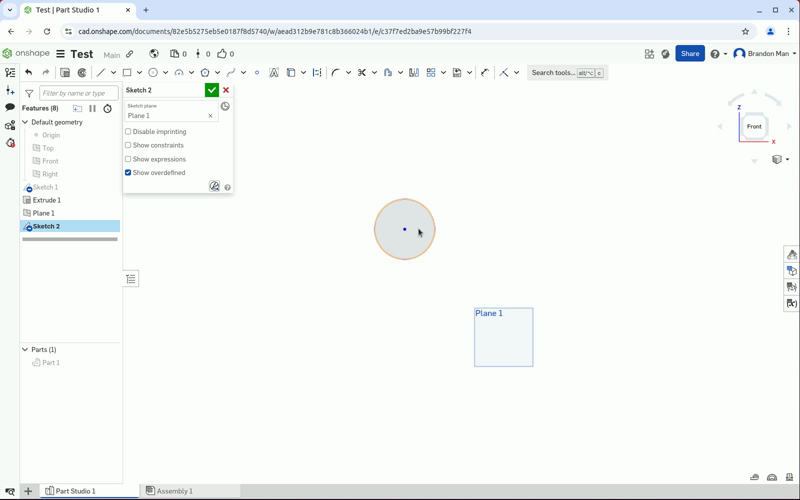
scroll(6)
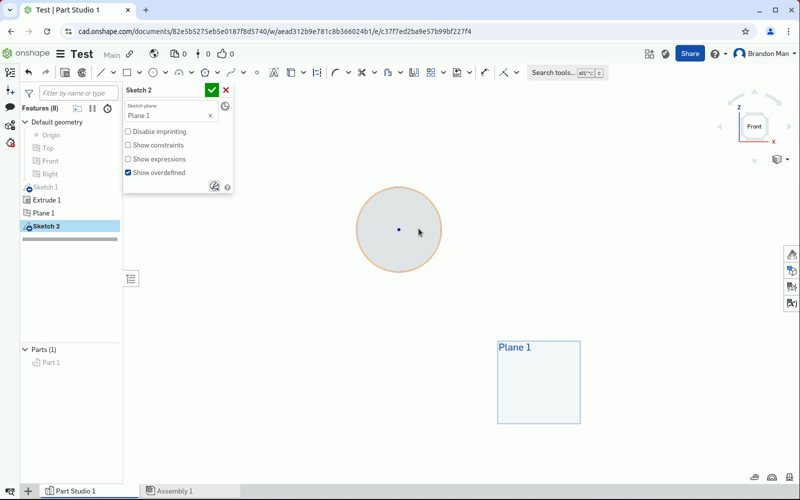
scroll(6)
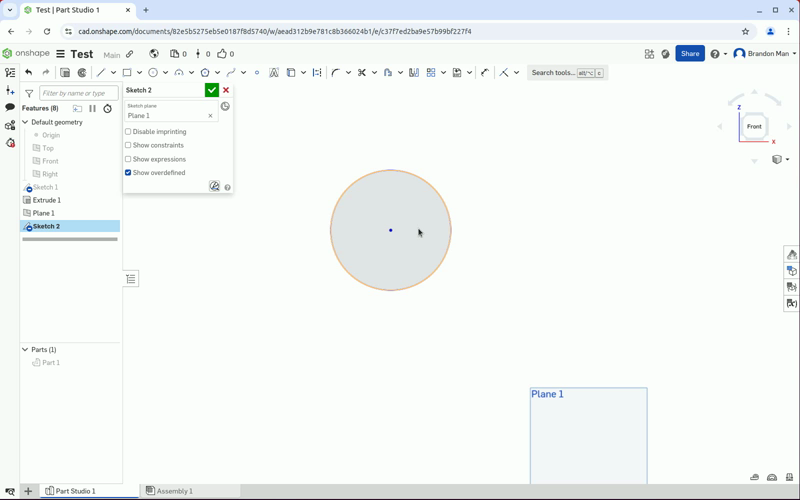
scroll(6)
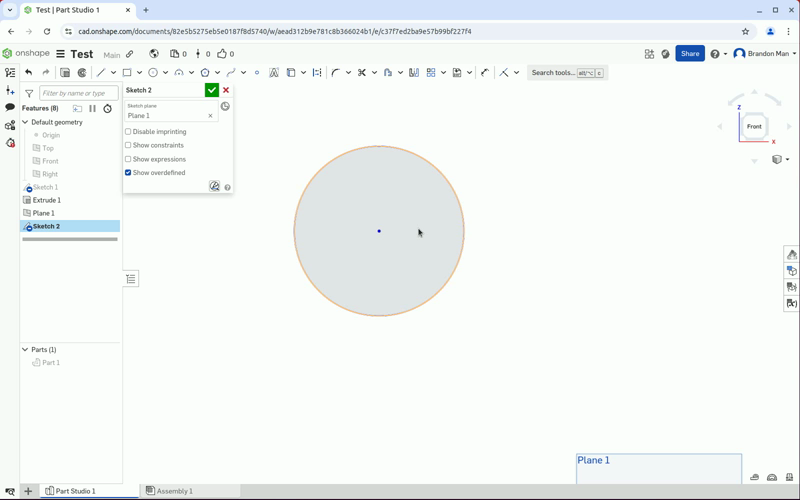
scroll(6)
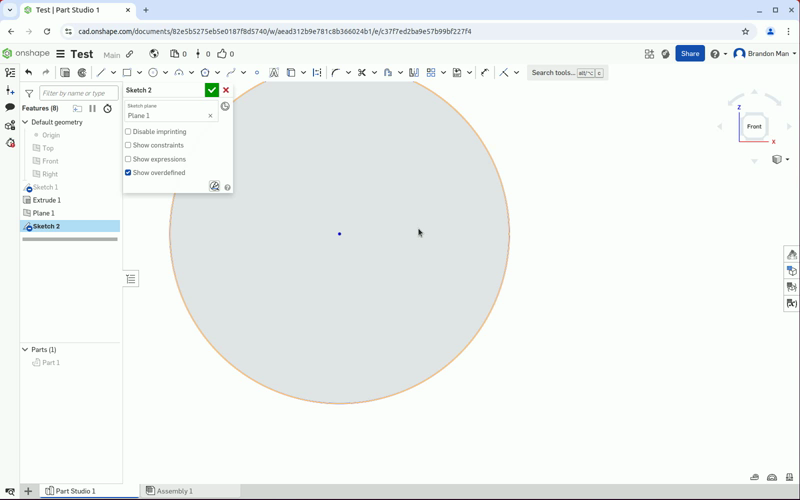
click(418, 228)
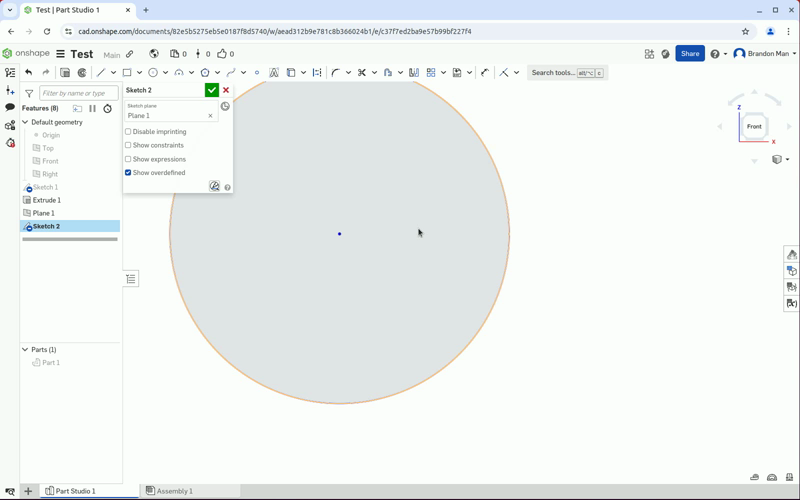
scroll(-6)
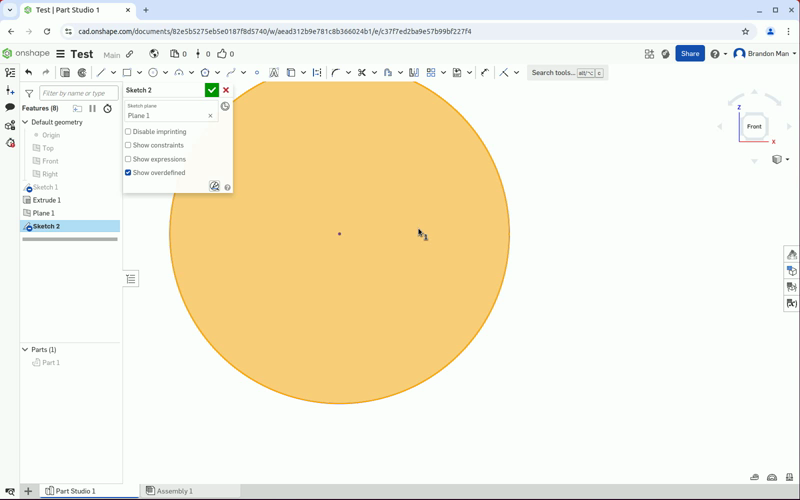
scroll(-6)
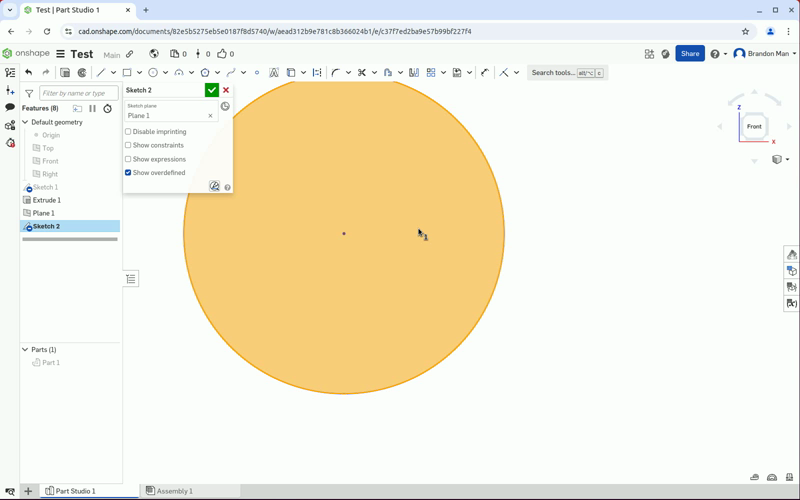
scroll(-6)
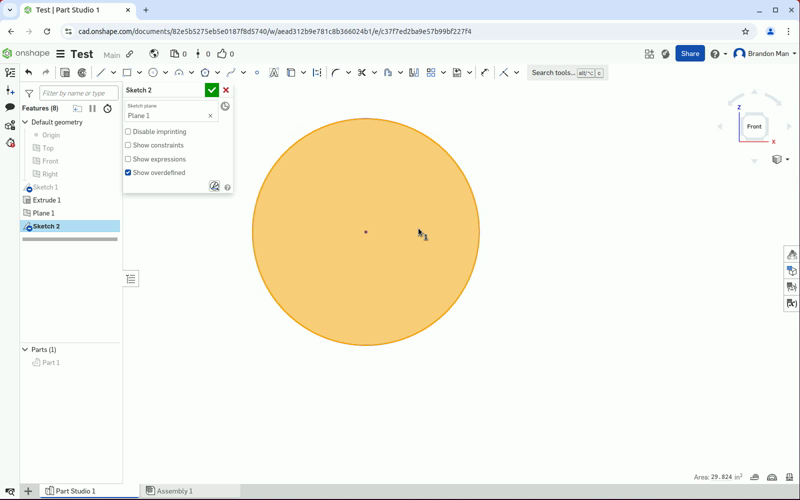
scroll(-6)
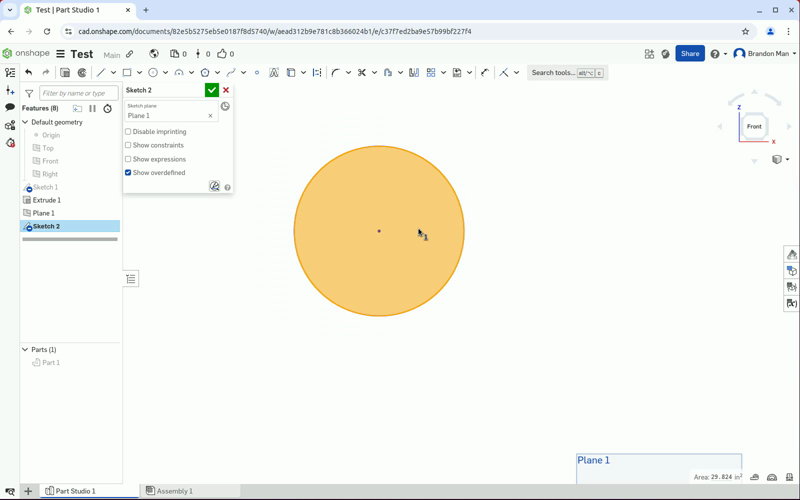
scroll(-6)
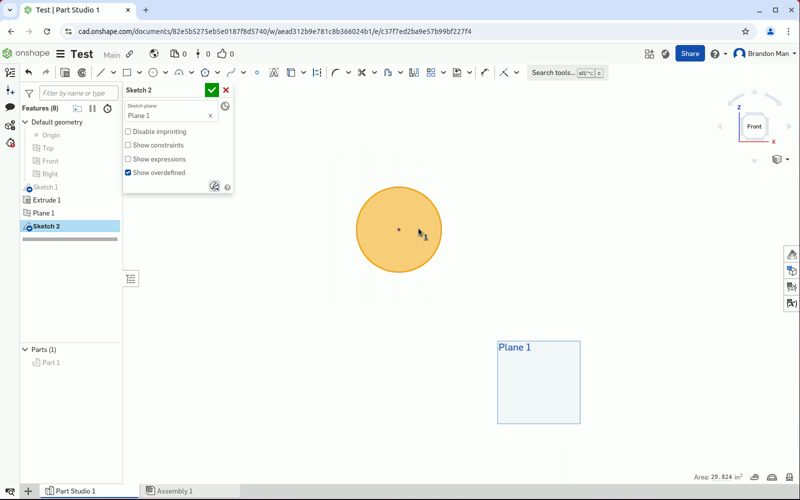
scroll(-6)
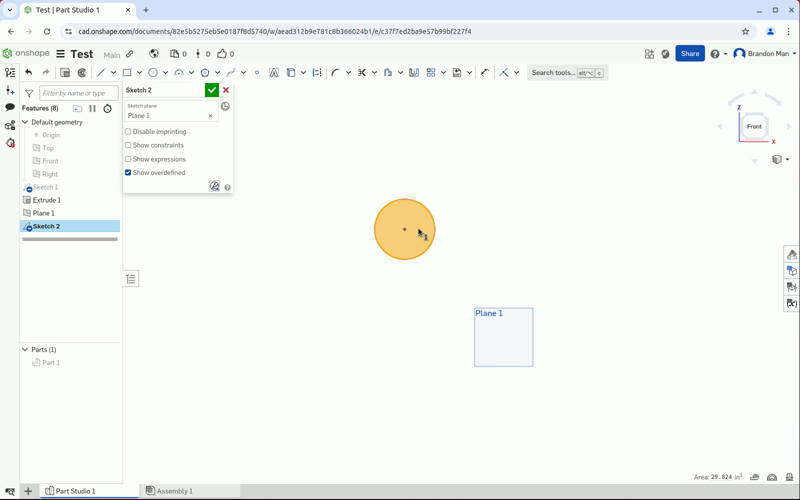
scroll(-6)
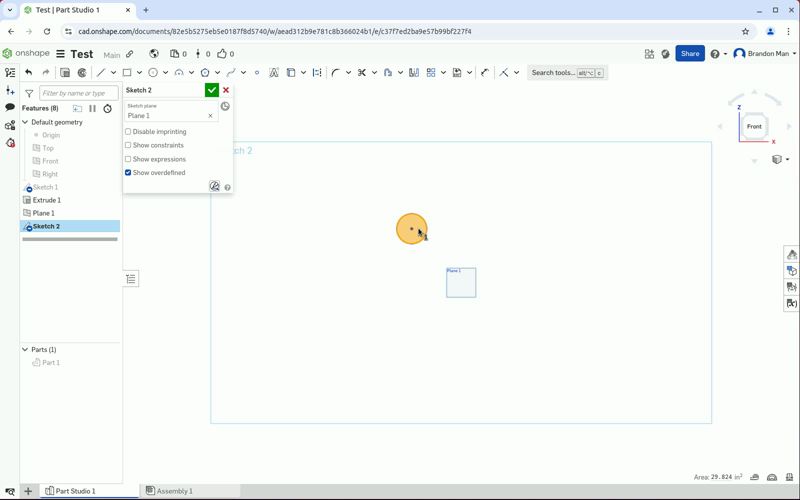
mouse_move(73, 352)
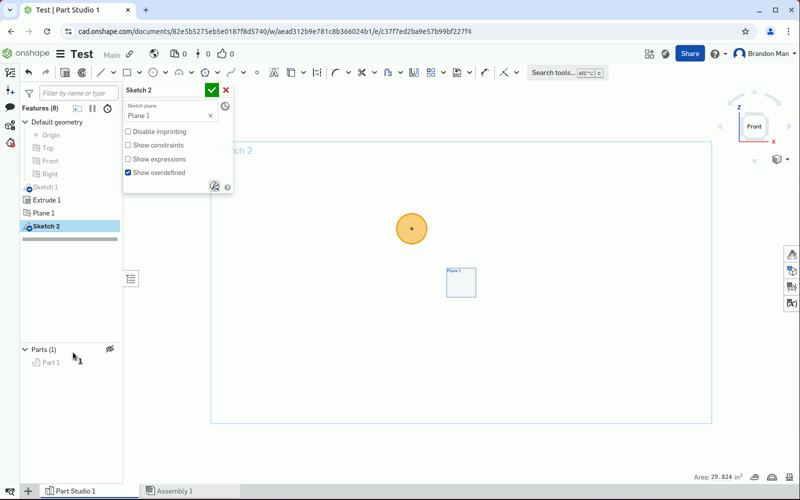
key(shift+y)
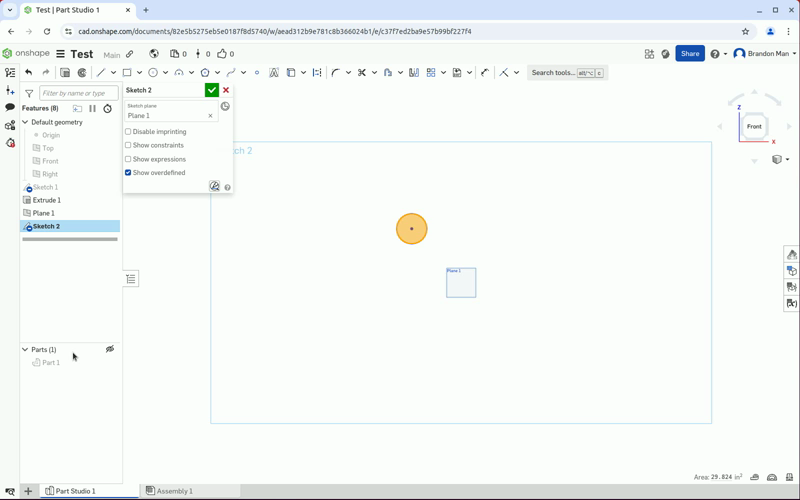
key(shift+e)
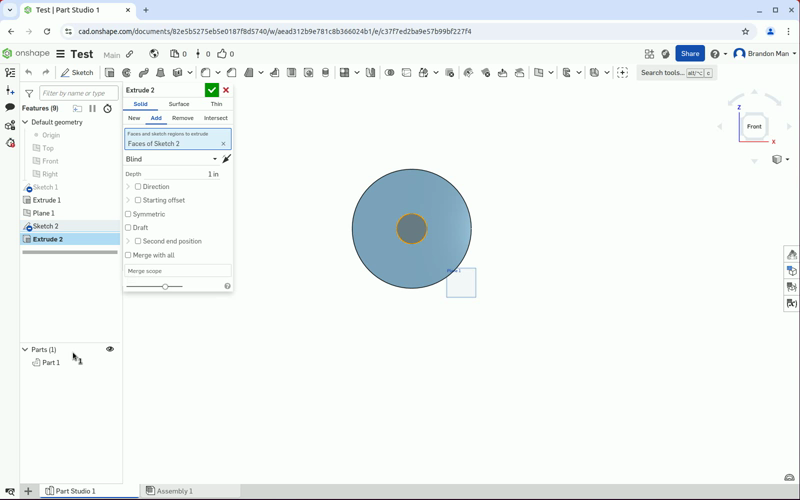
mouse_move(143, 106)
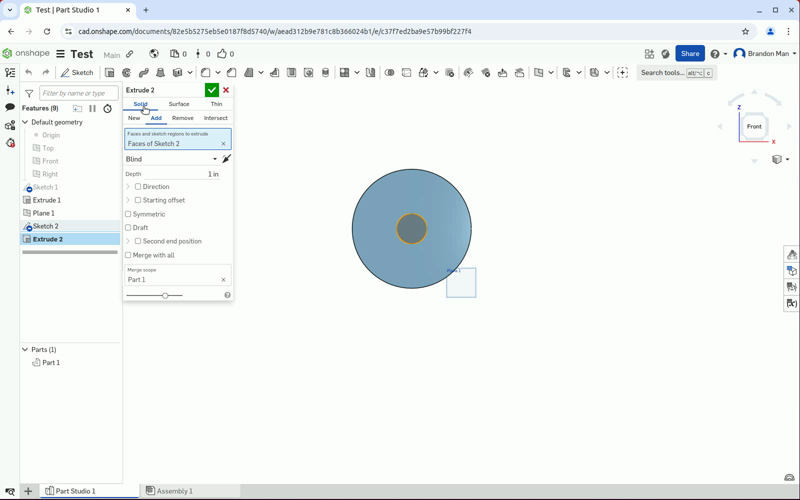
click(143, 106)
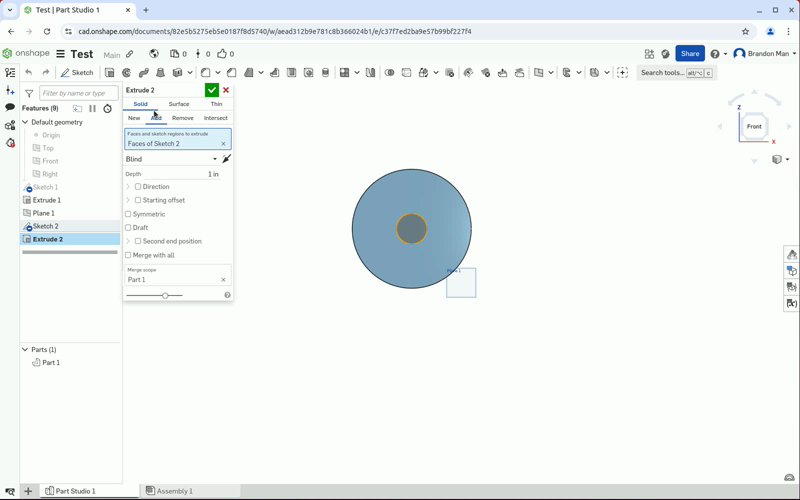
mouse_move(186, 120)
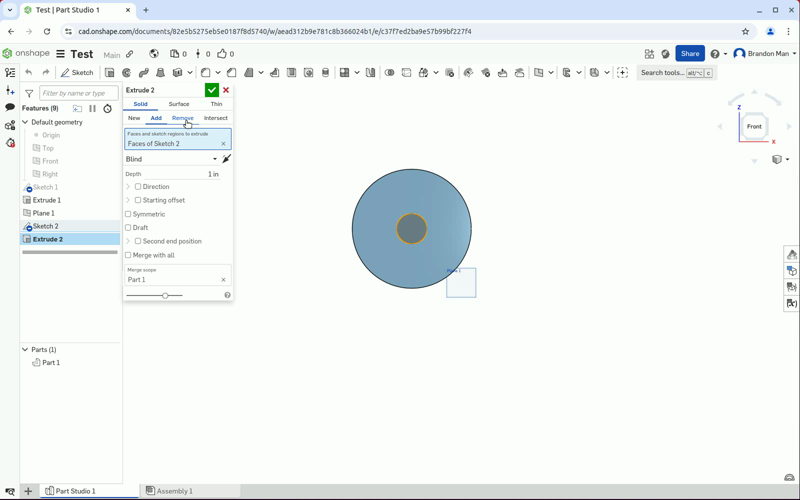
click(186, 120)
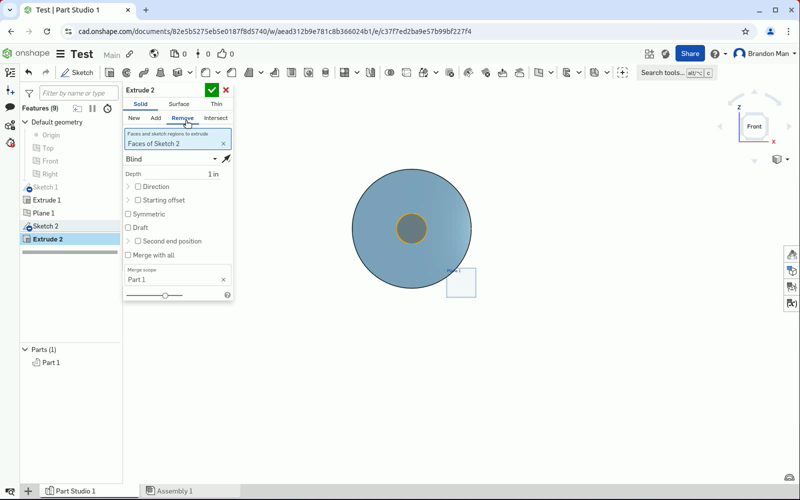
key(tab, 4)
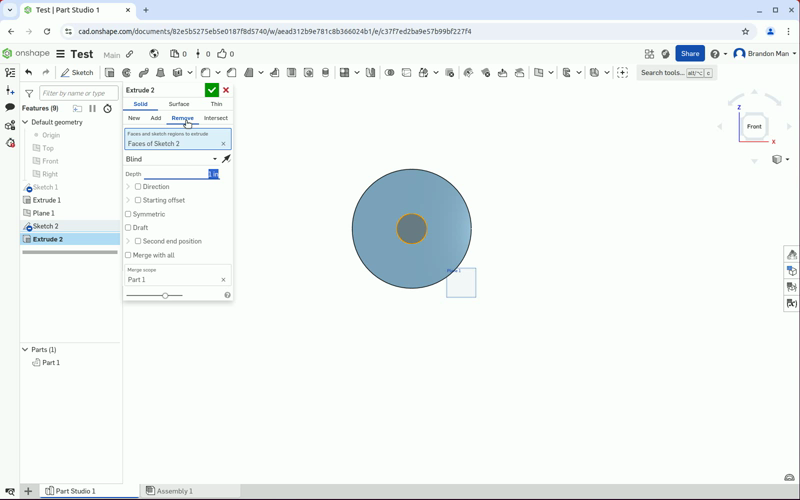
text(12.036)
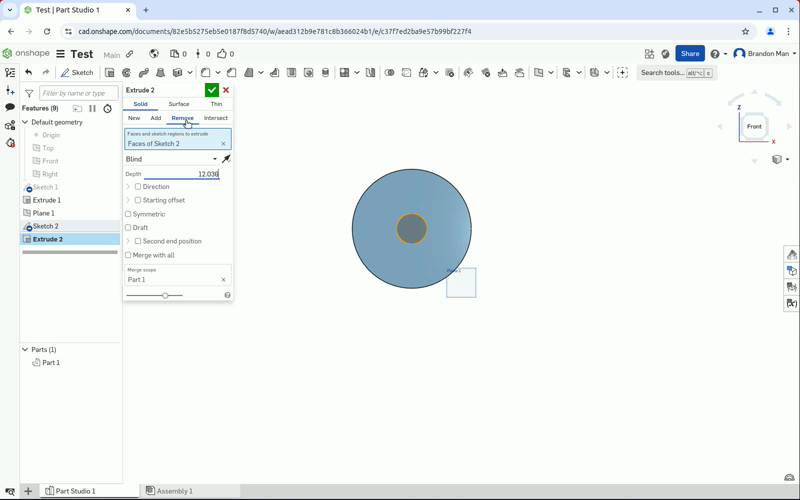
key(tab, 6)
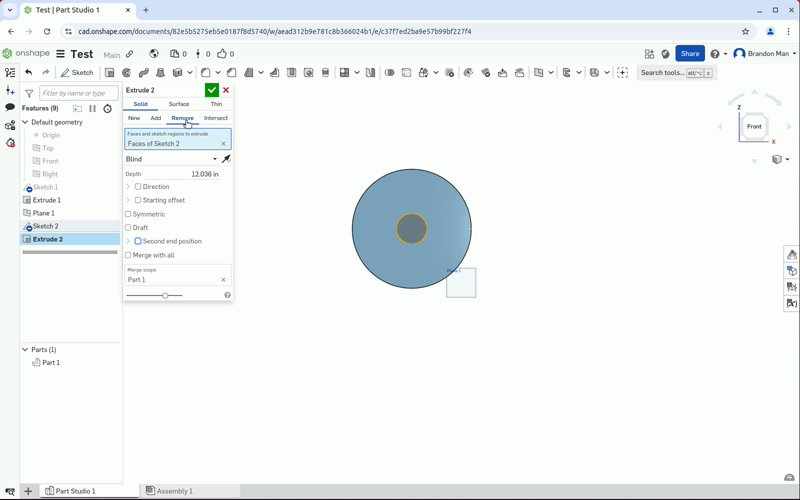
key(space)
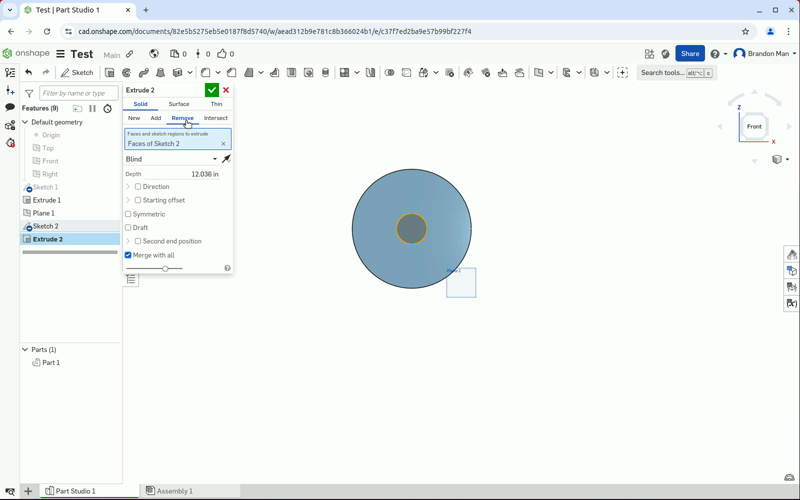
key(enter)
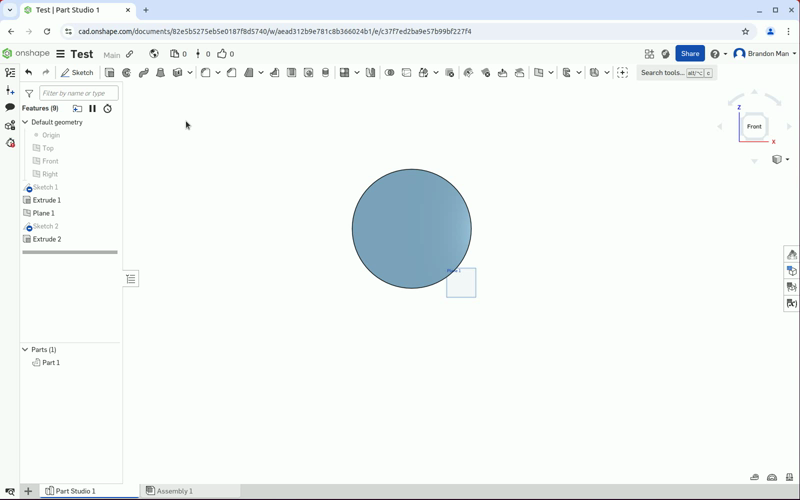
key(shift+h)
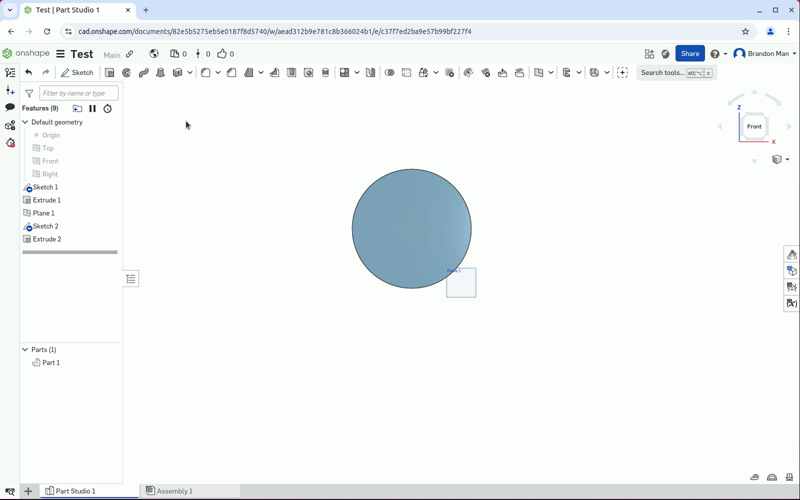
key(shift+h)
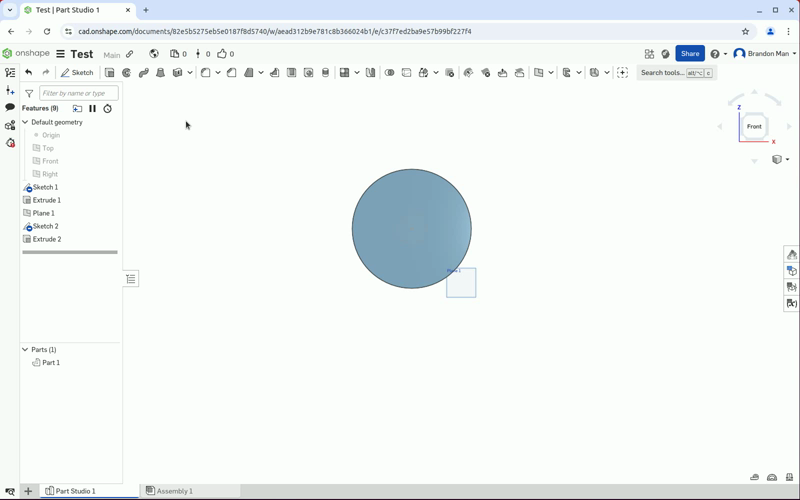
key(shift+7)
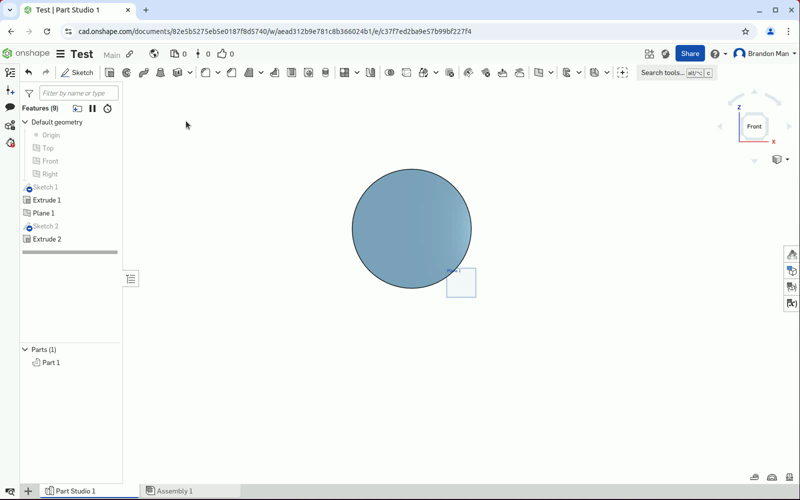
key(left, 2)
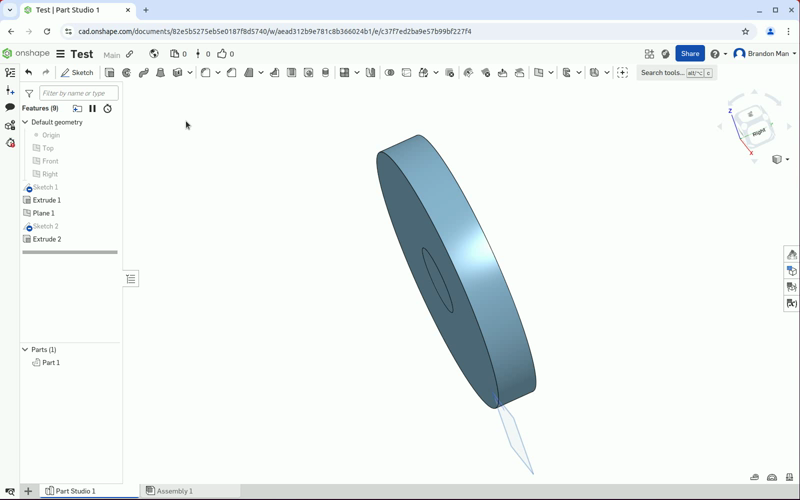
key(down, 2)
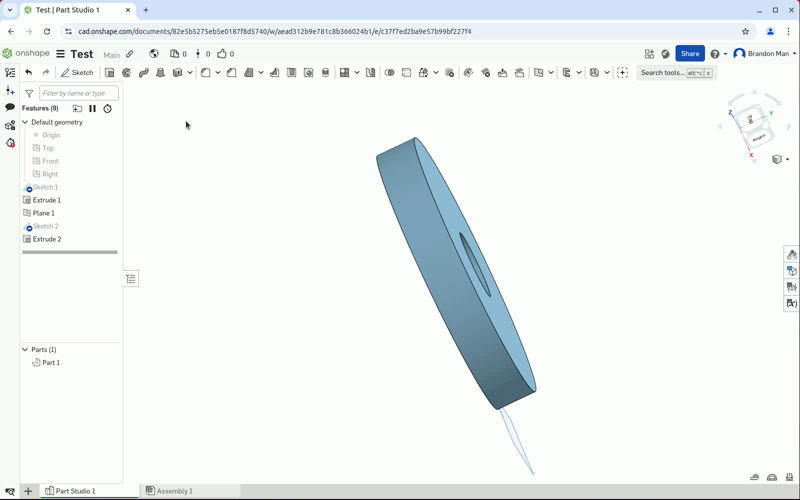
key(up, 2)
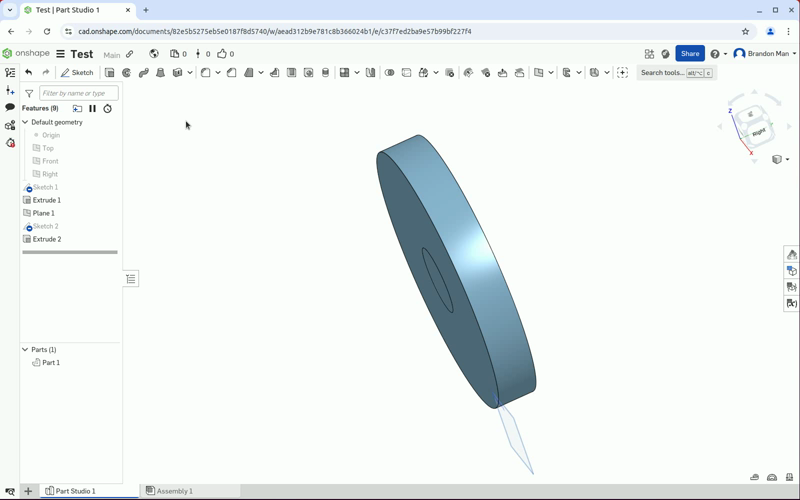
key(right, 2)
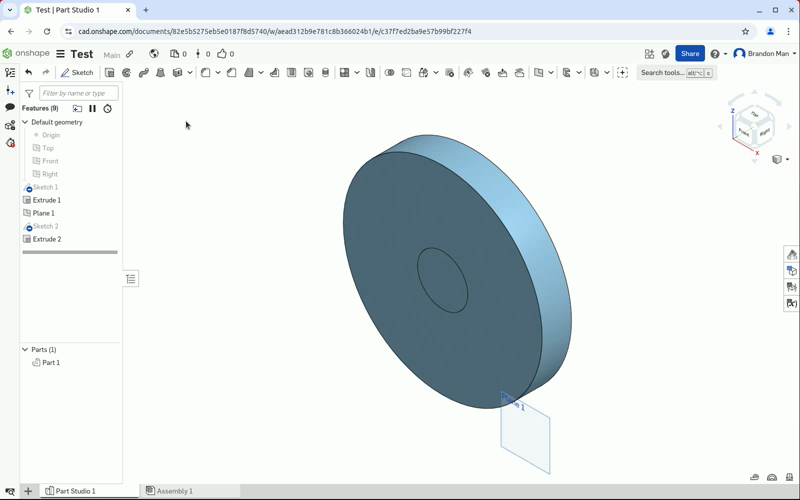
mouse_move(73, 189)
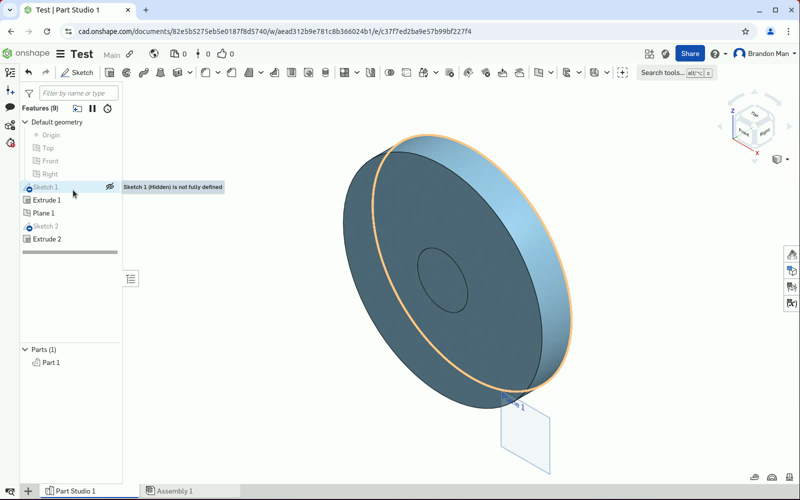
click(73, 189)